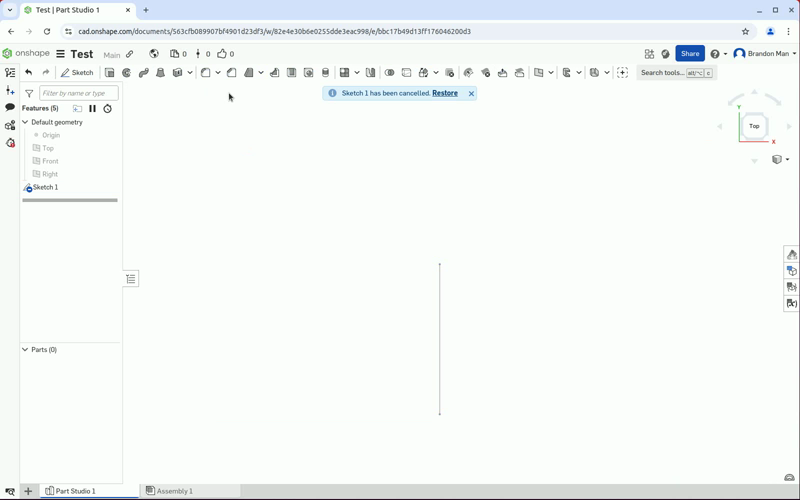
key(shift+h)
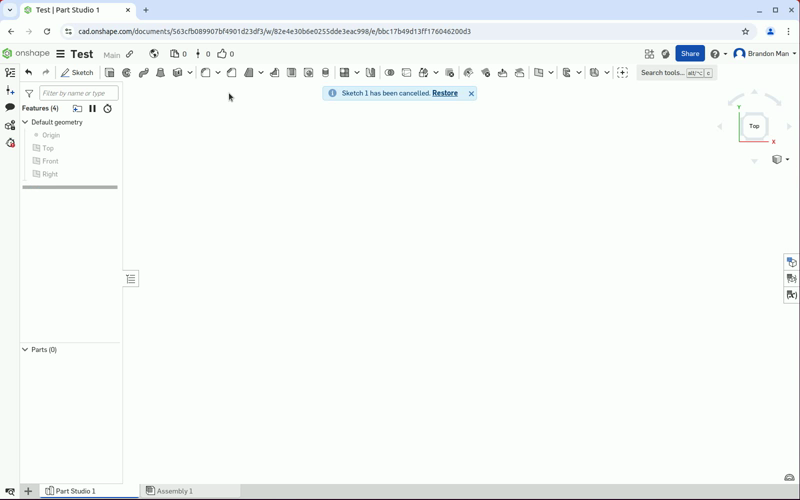
mouse_move(73, 352)
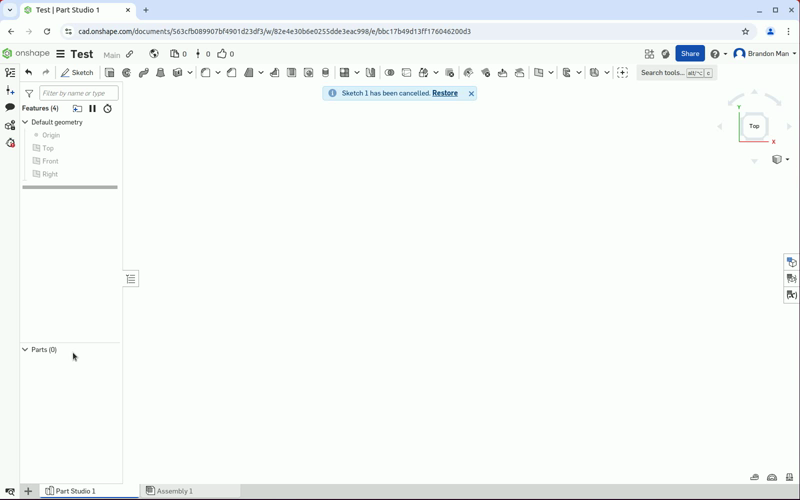
key(y)
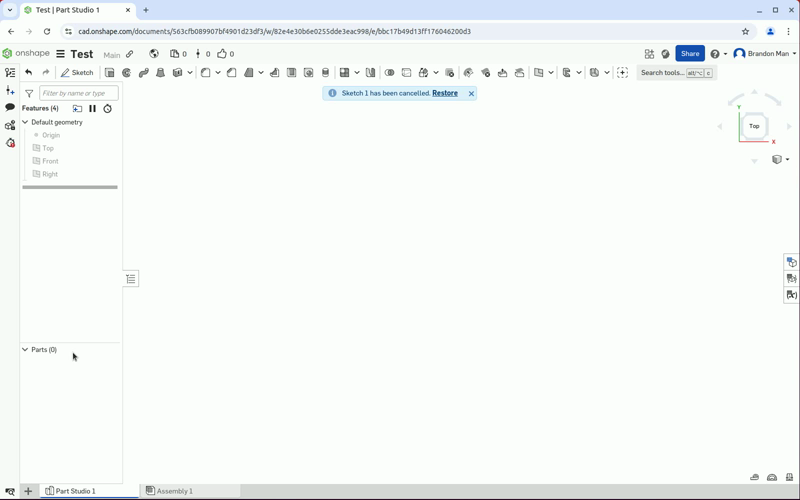
key(shift+p)
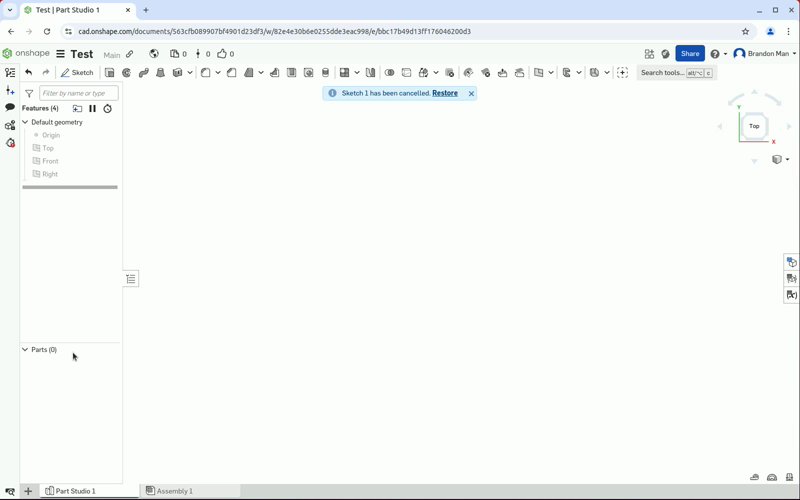
key(space)
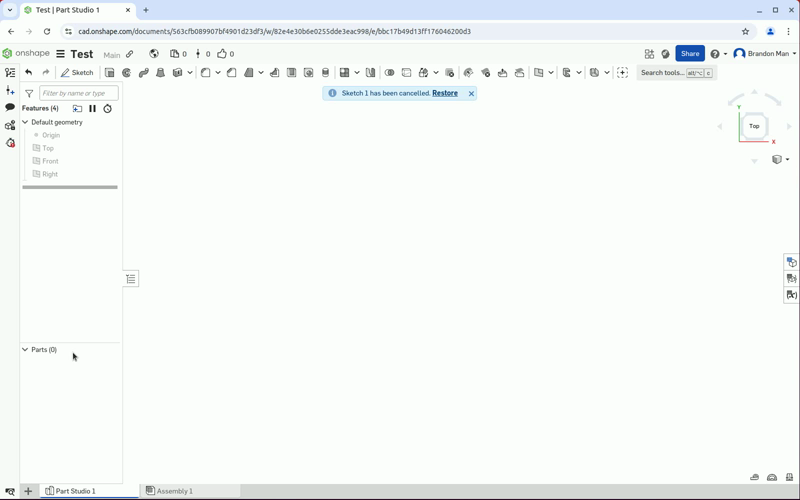
key_down(shift)
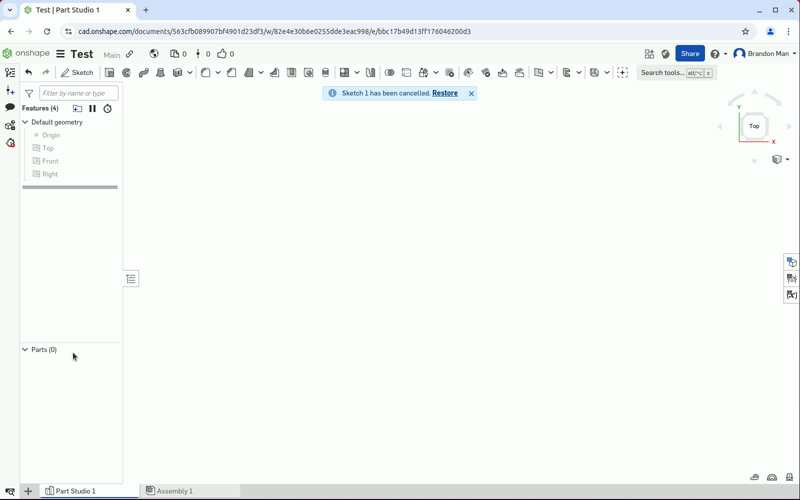
key(up)
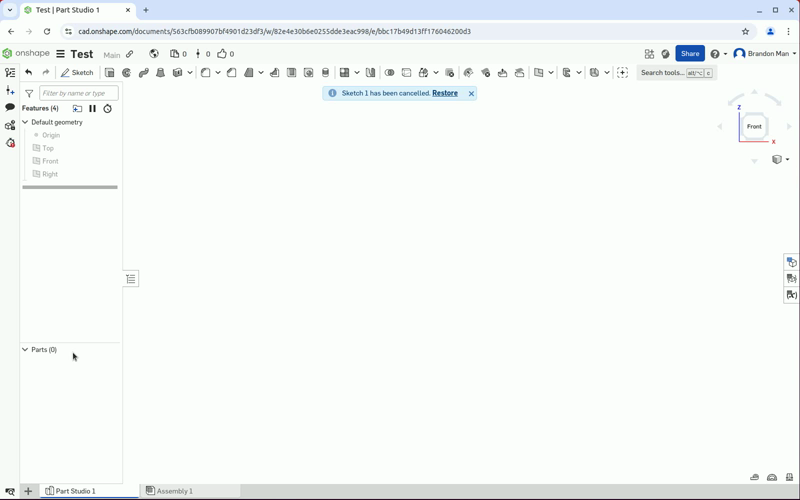
key_up(shift)
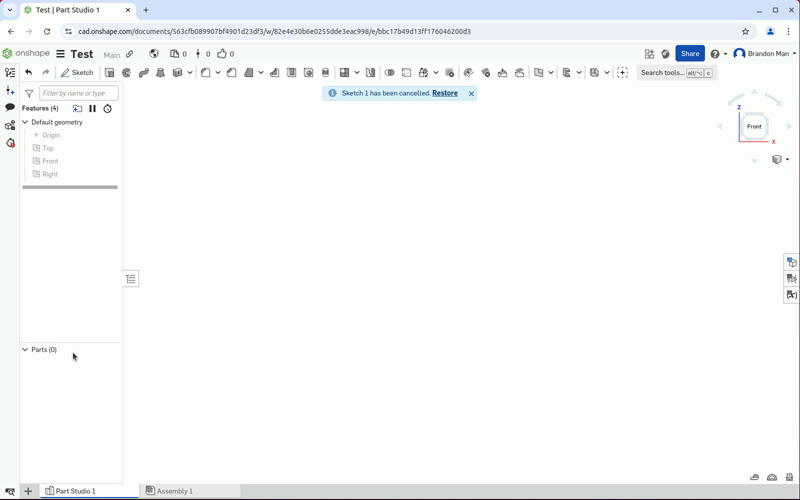
mouse_move(73, 352)
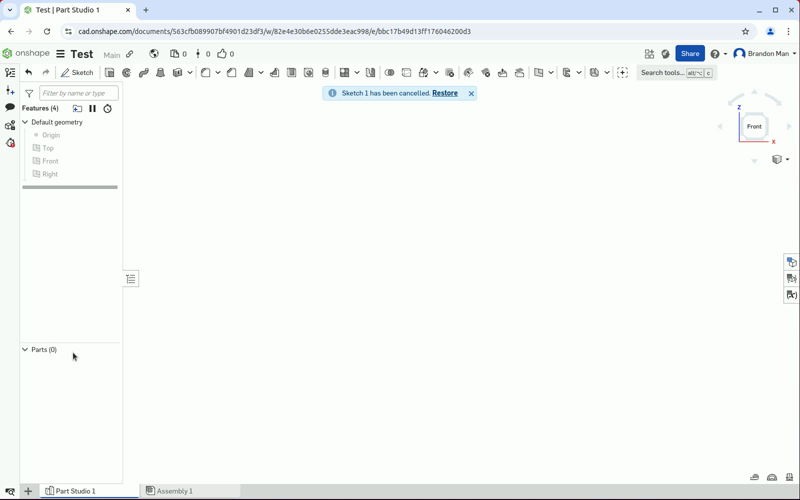
key(shift+y)
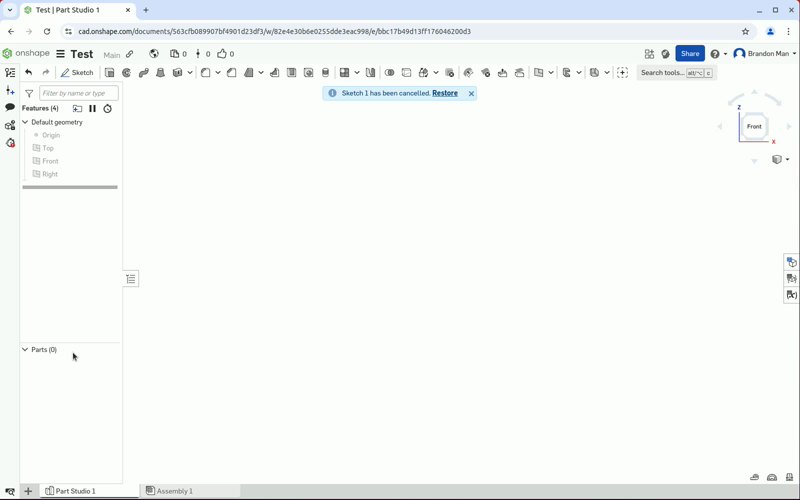
key(shift+s)
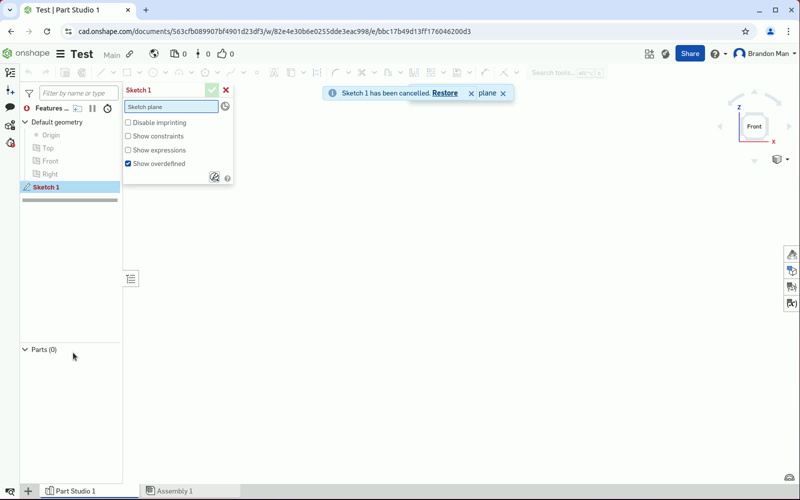
mouse_move(73, 163)
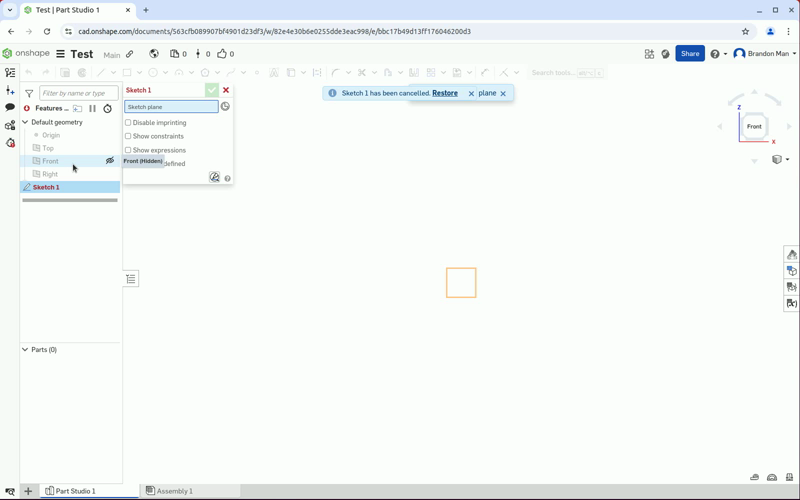
click(73, 163)
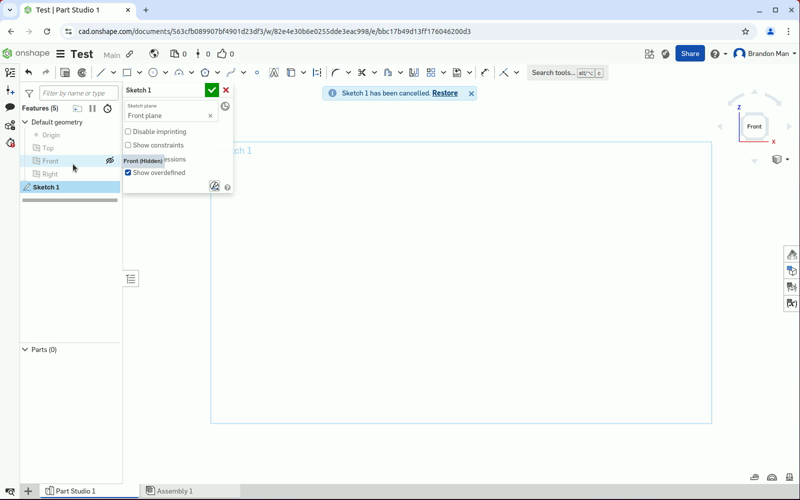
mouse_move(73, 352)
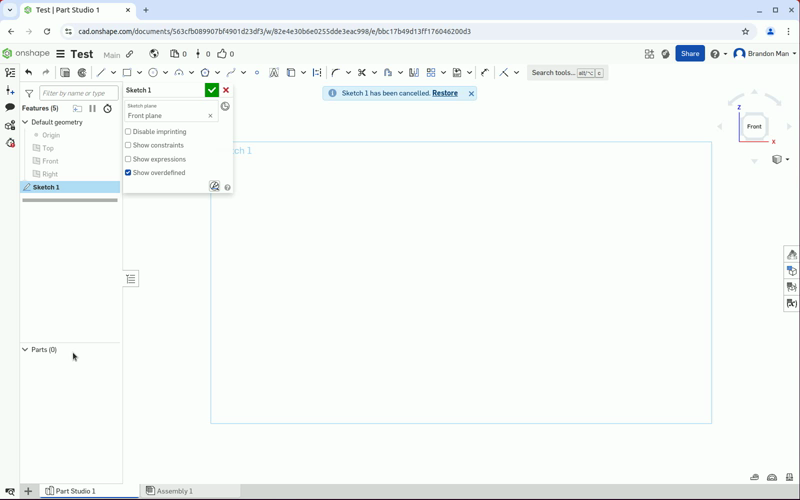
key(y)
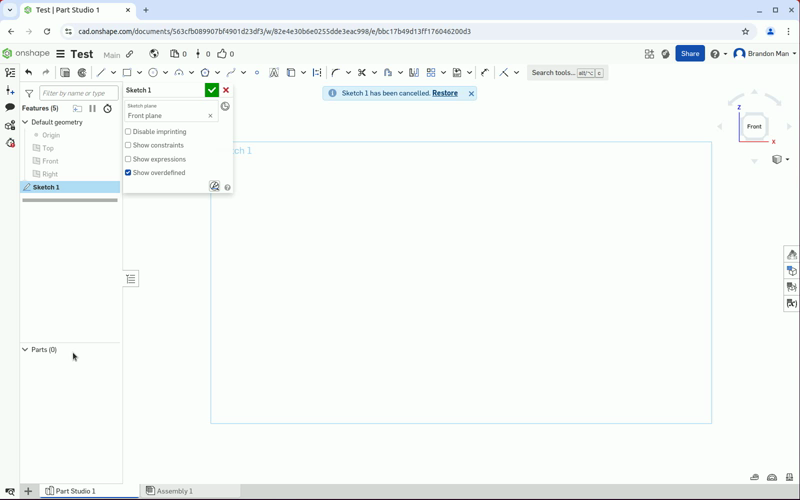
key(l)
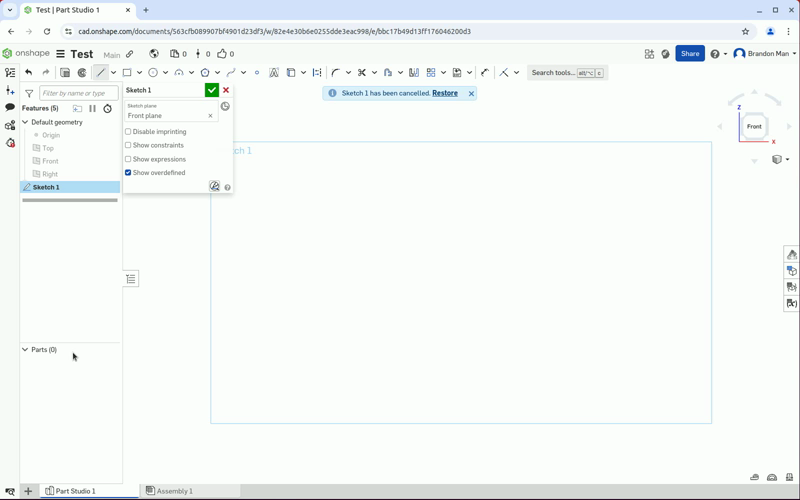
key_down(shift)
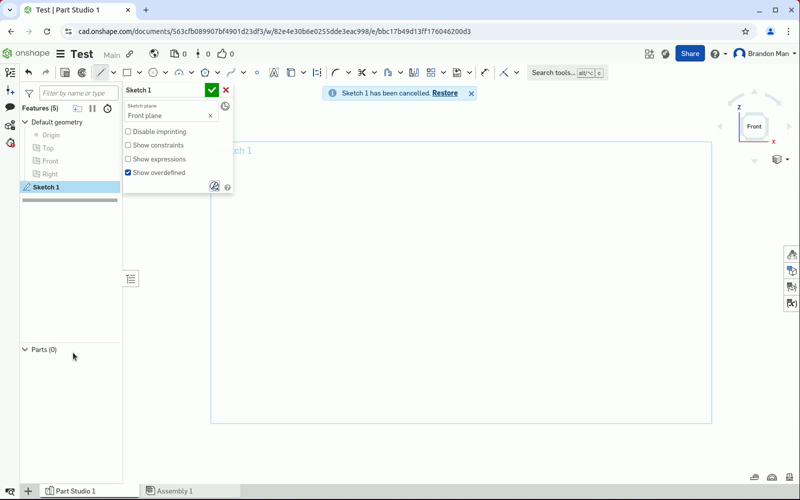
mouse_move(460, 282)
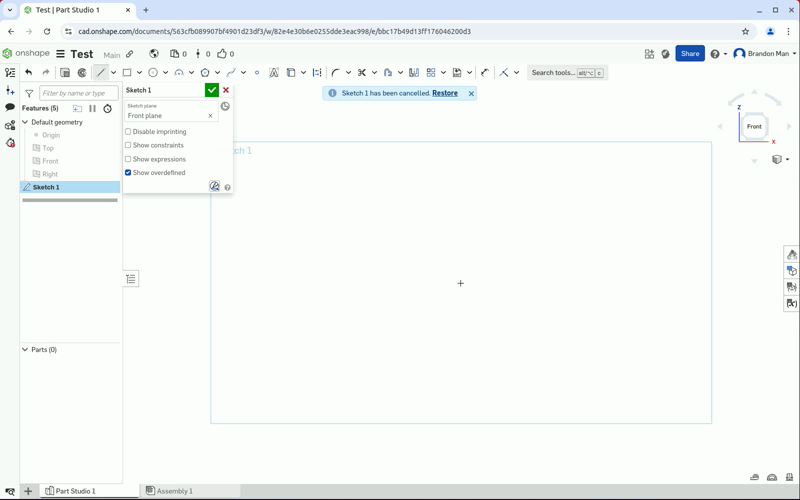
click(460, 282)
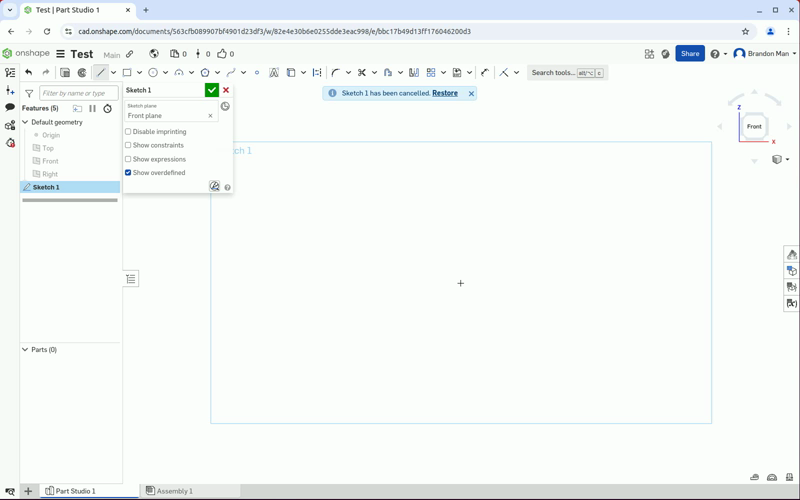
key_up(shift)
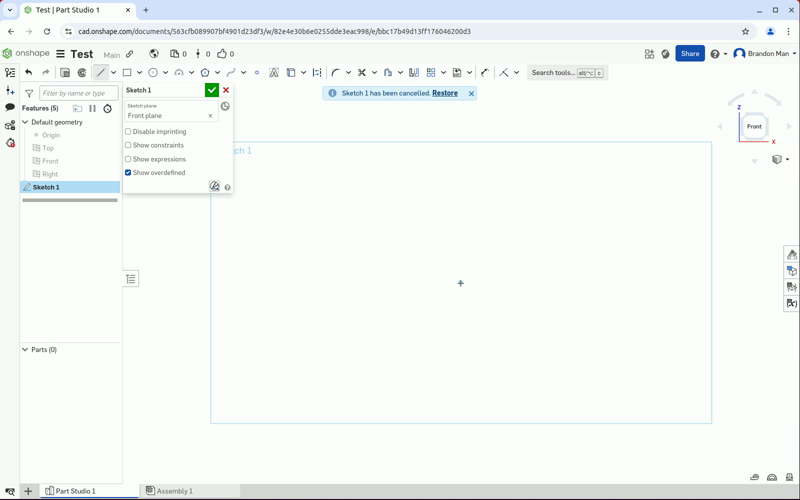
key_down(shift)
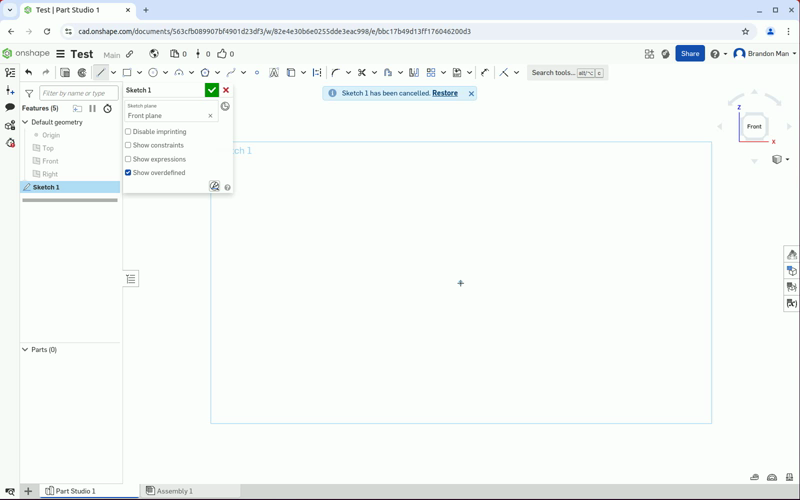
mouse_move(573, 282)
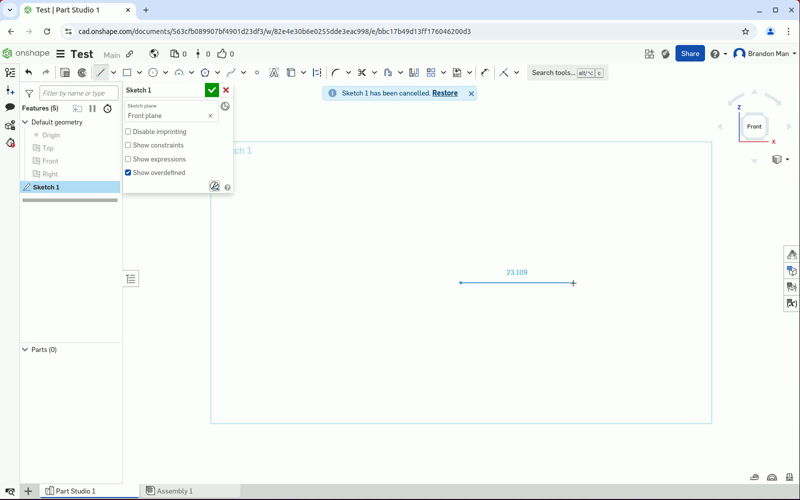
click(573, 282)
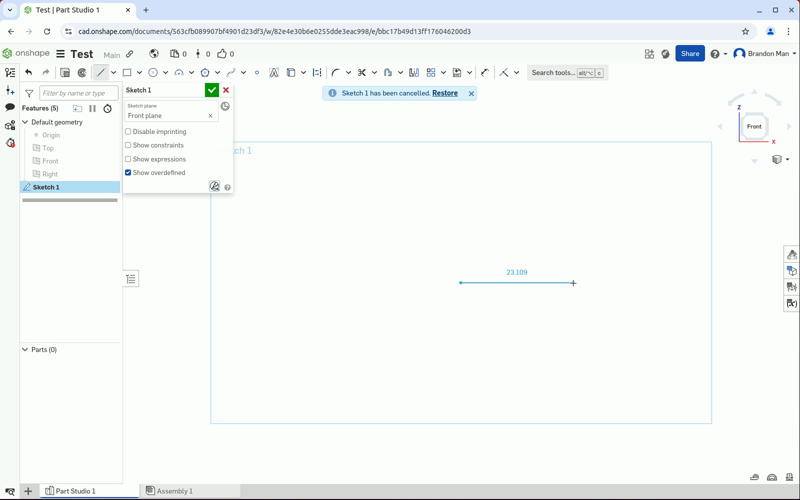
key_up(shift)
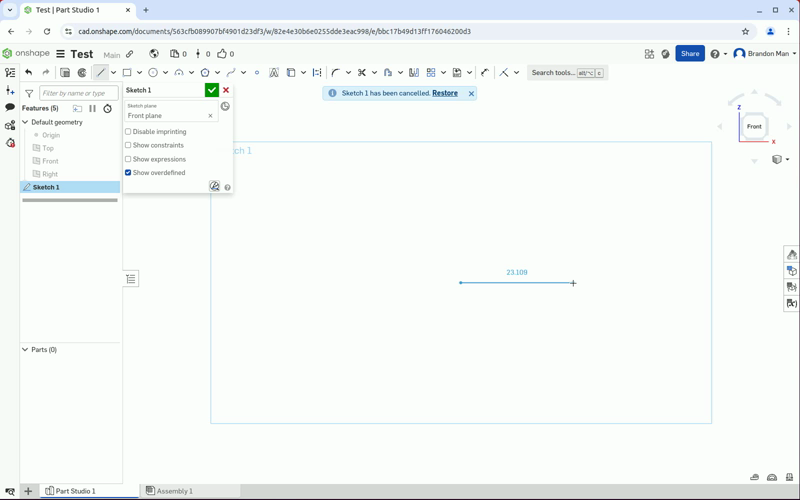
key_down(shift)
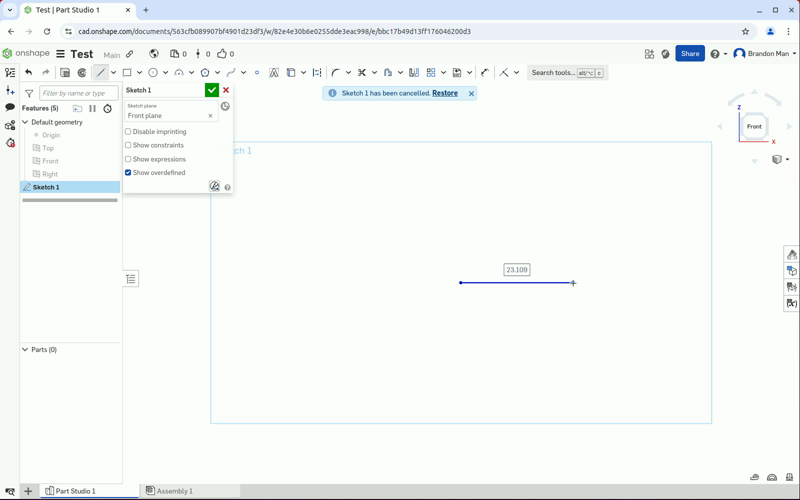
mouse_move(589, 282)
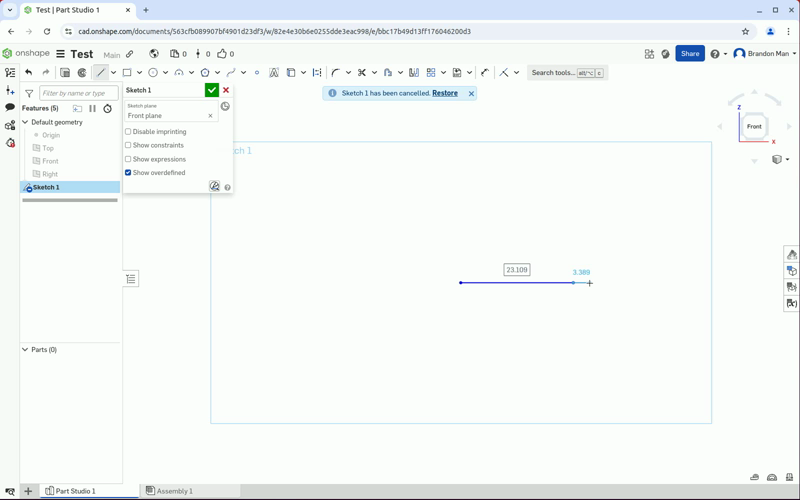
mouse_move(573, 237)
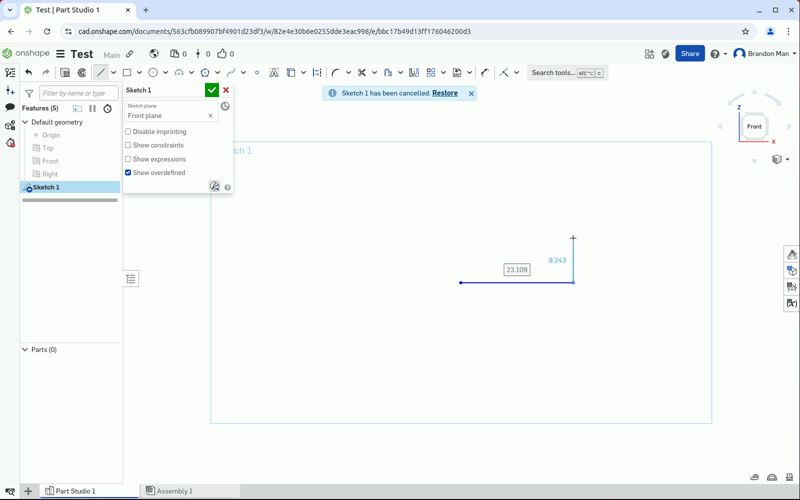
click(573, 237)
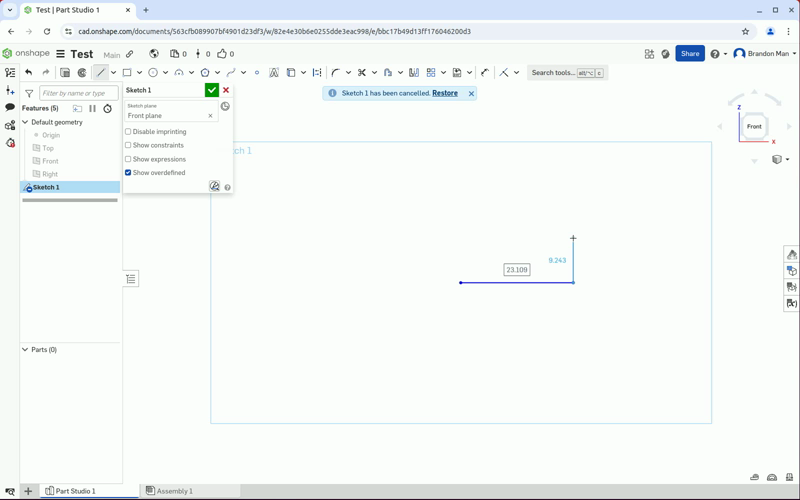
key_up(shift)
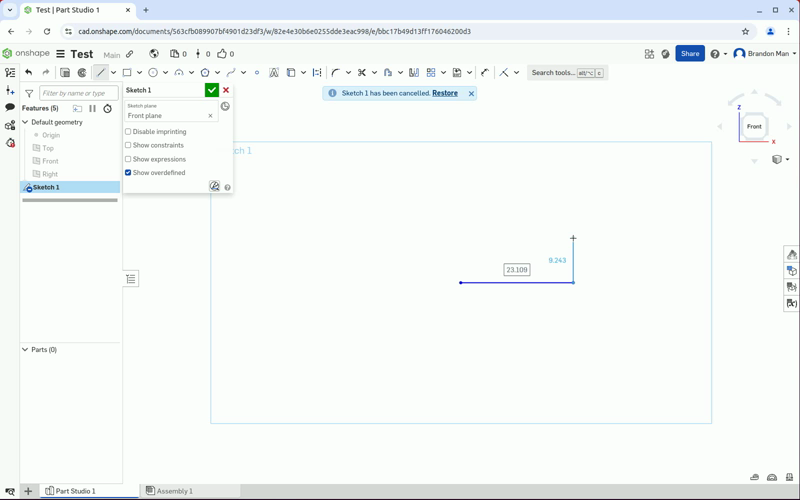
key_down(shift)
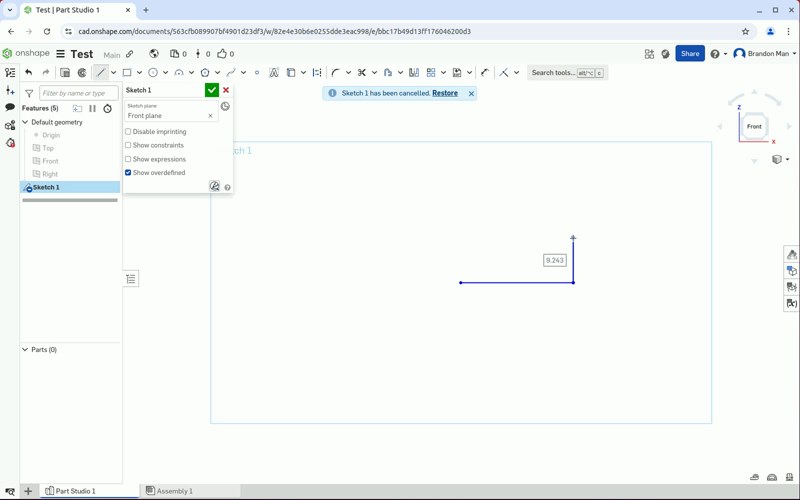
mouse_move(460, 237)
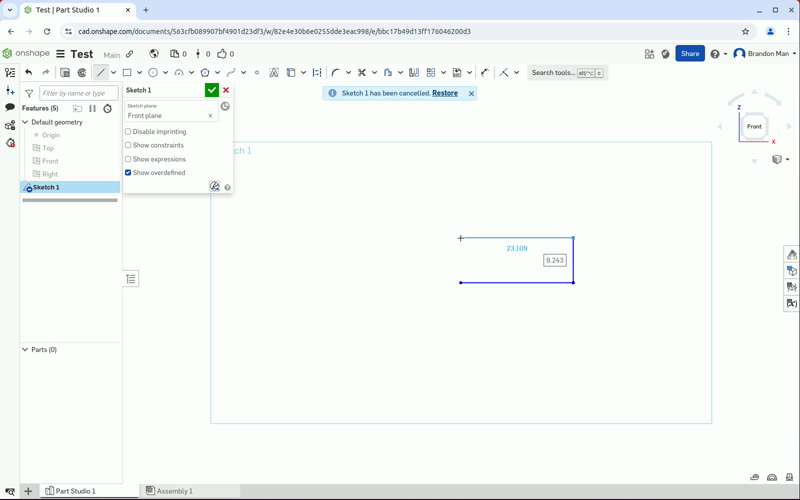
click(460, 237)
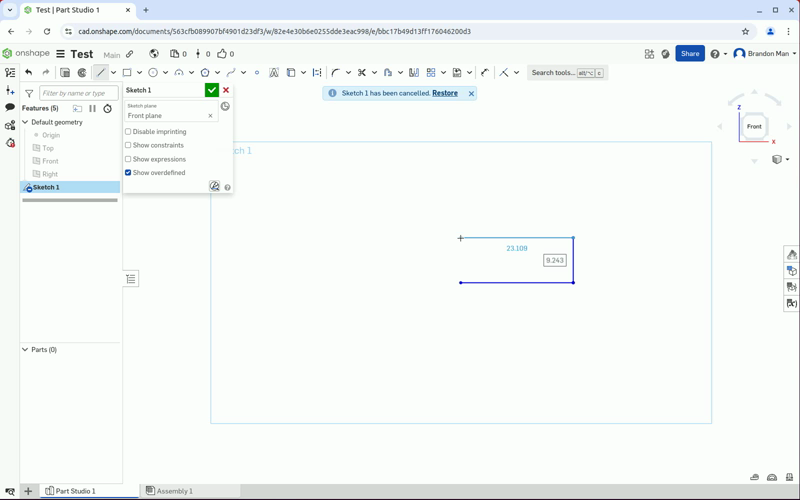
key_up(shift)
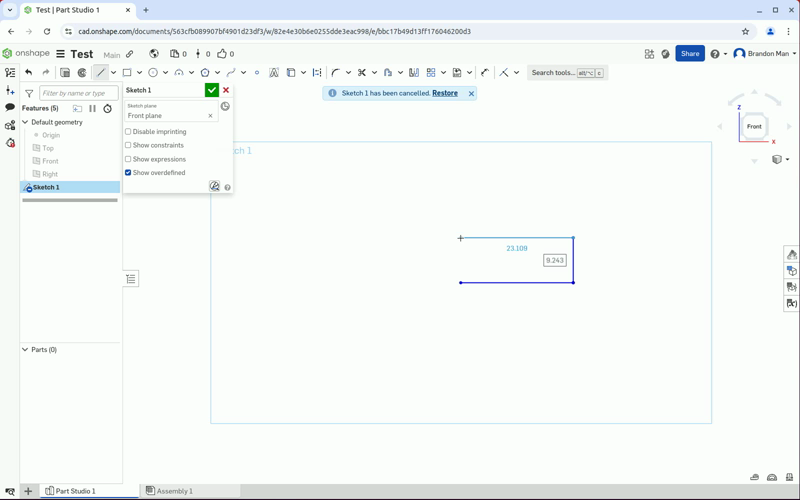
mouse_move(490, 237)
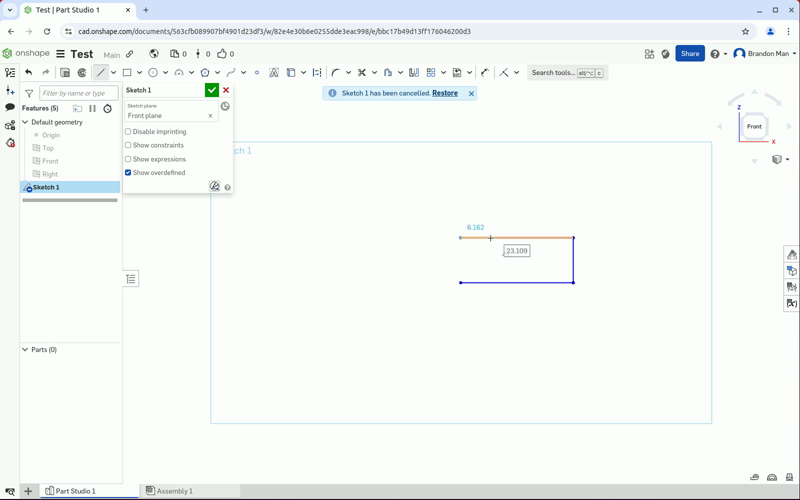
key_down(shift)
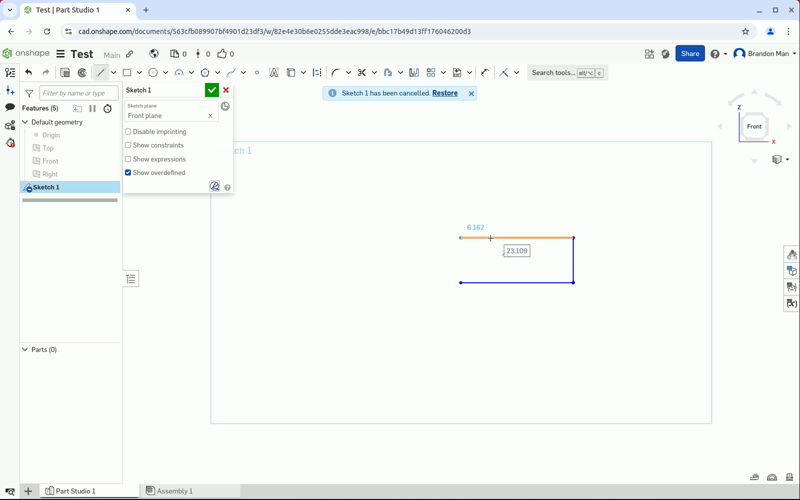
mouse_move(460, 282)
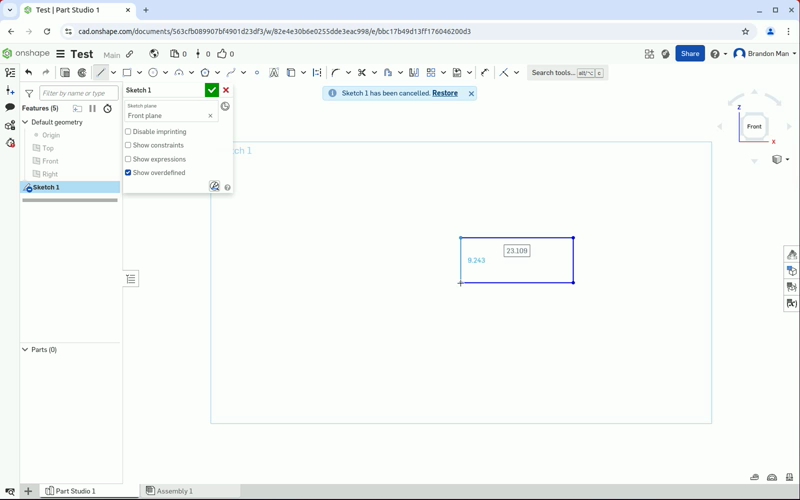
key_up(shift)
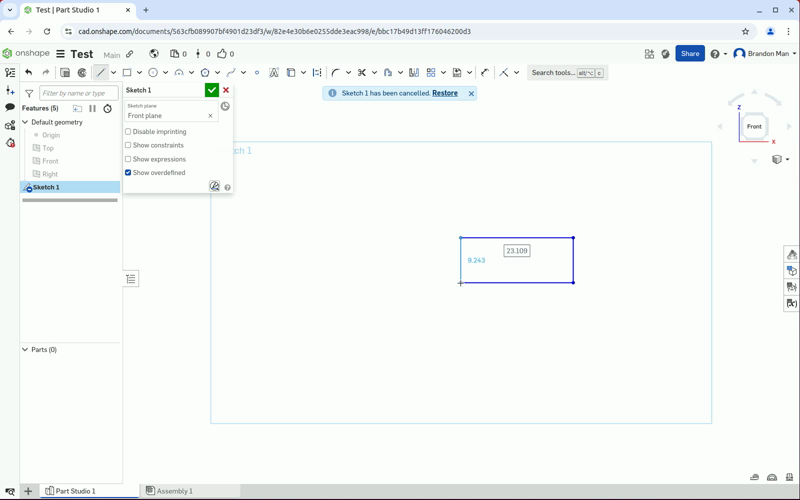
click(460, 282)
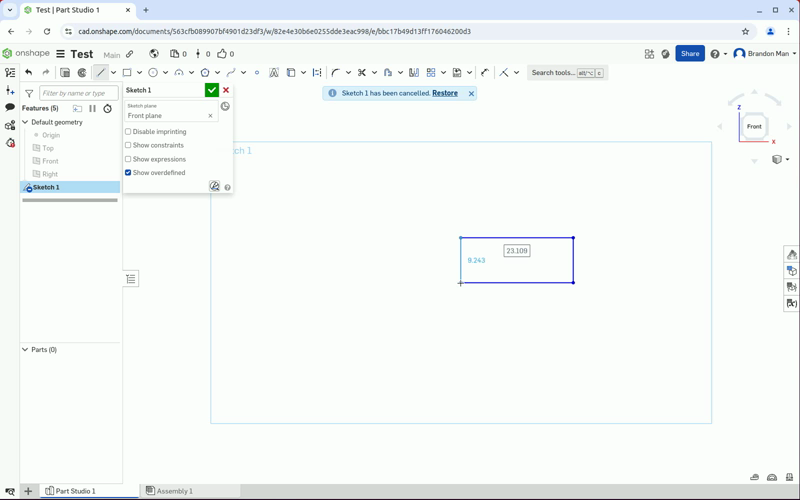
key(esc)
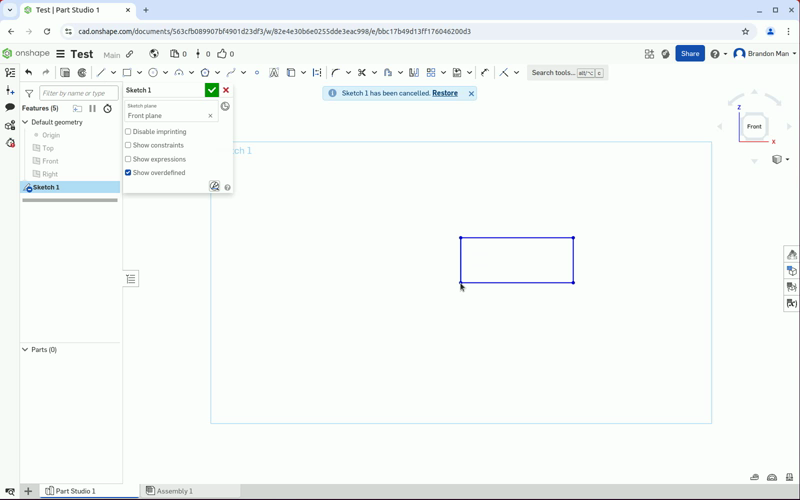
mouse_move(551, 265)
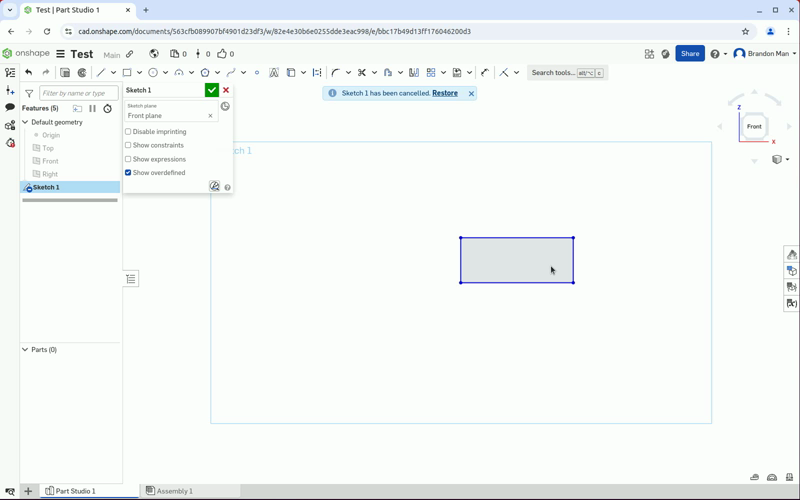
click(551, 265)
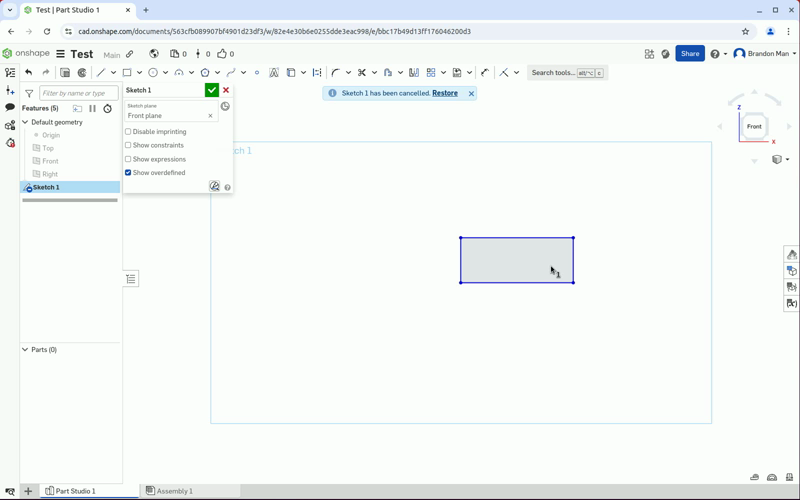
mouse_move(73, 352)
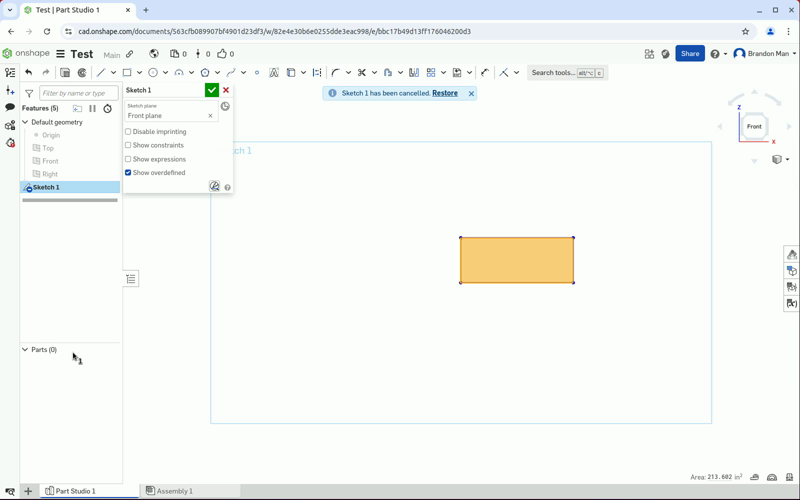
key(shift+y)
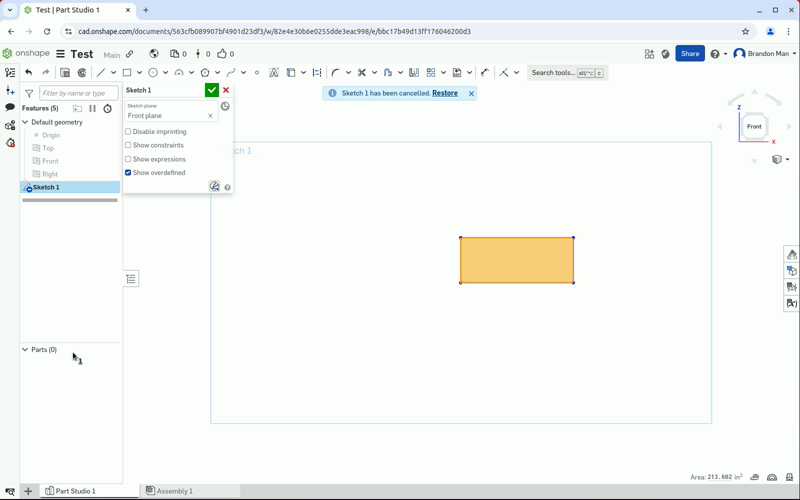
key(shift+e)
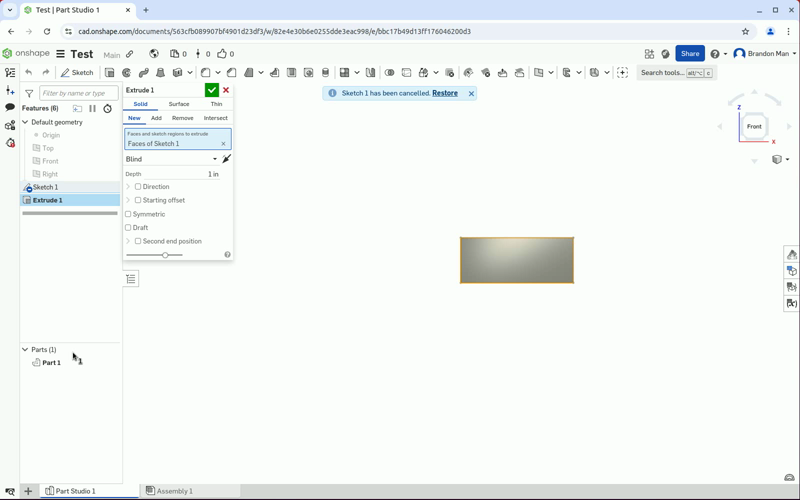
mouse_move(143, 106)
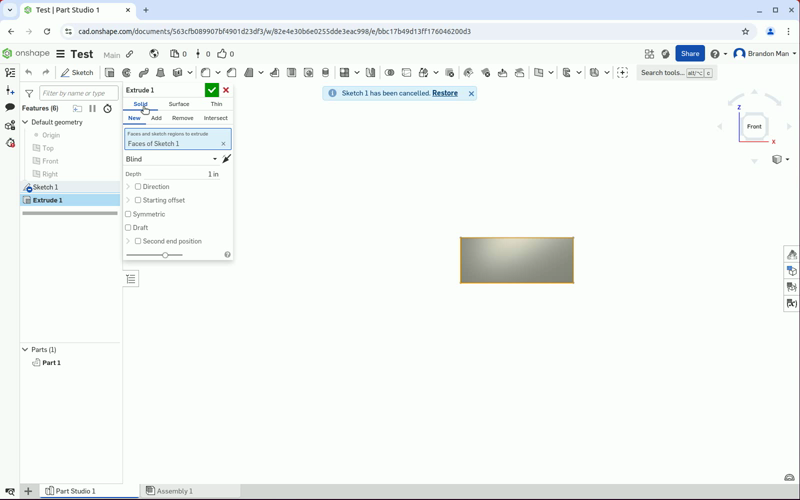
click(143, 106)
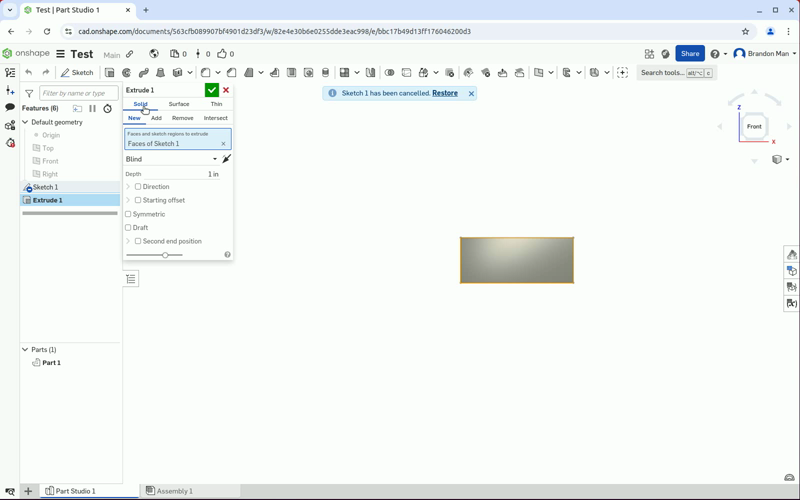
mouse_move(137, 120)
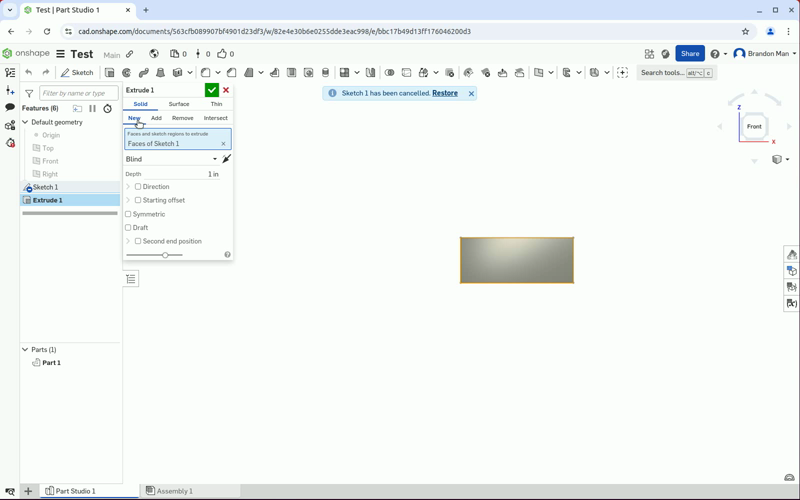
click(137, 120)
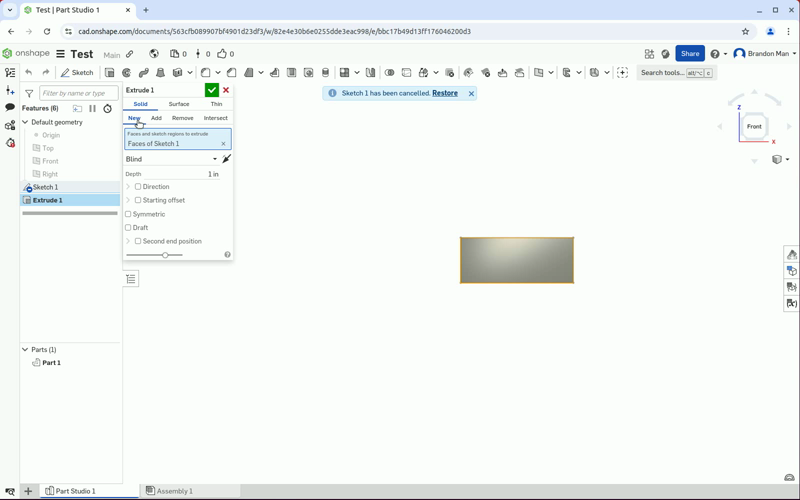
key(tab, 4)
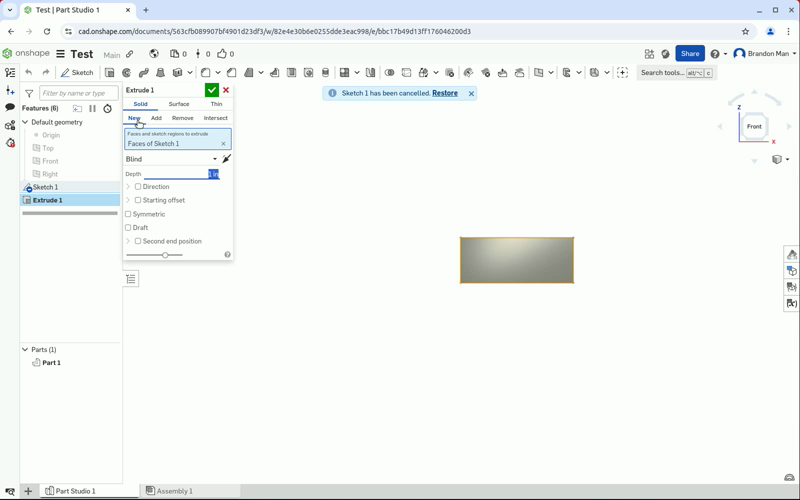
text(2.407)
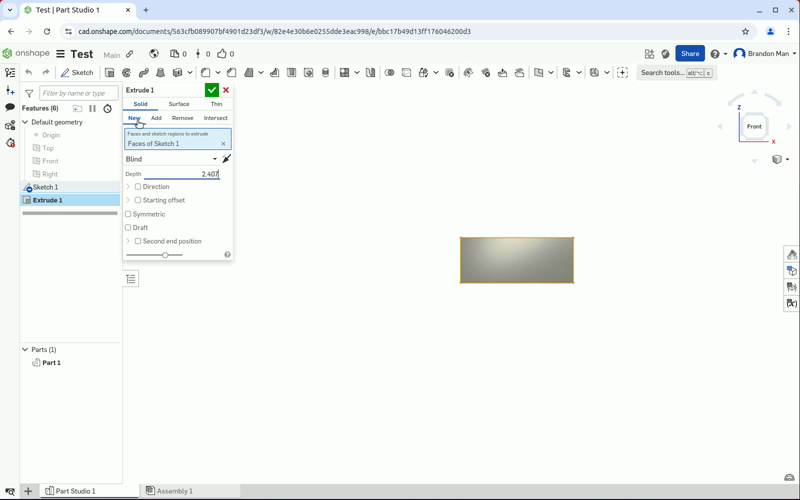
key(enter)
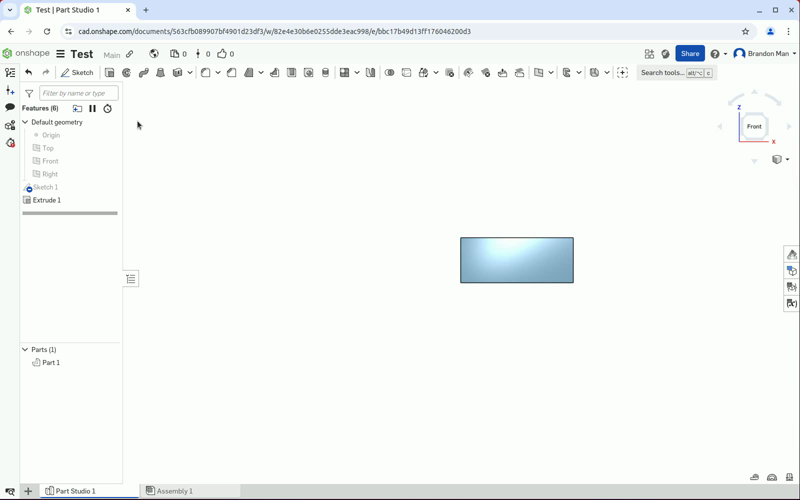
key(shift+h)
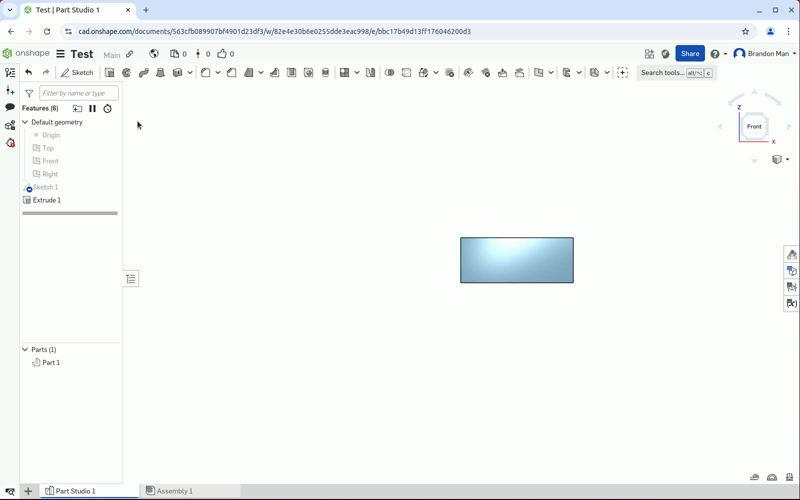
key(shift+h)
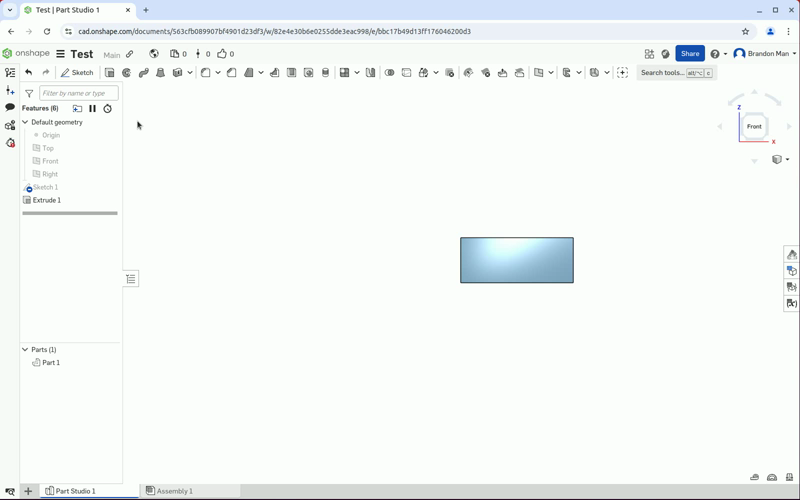
mouse_move(73, 189)
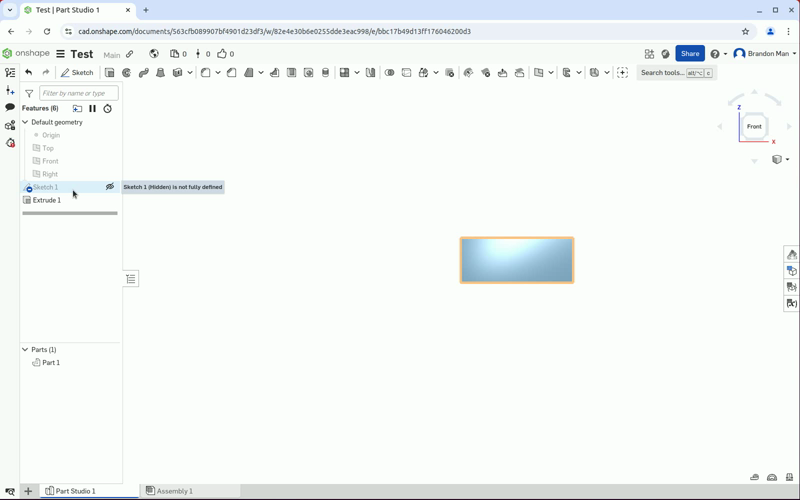
click(73, 189)
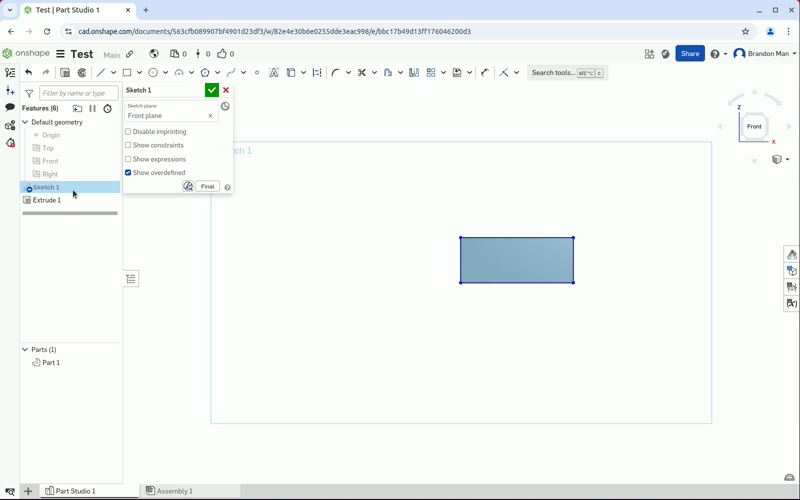
mouse_move(229, 92)
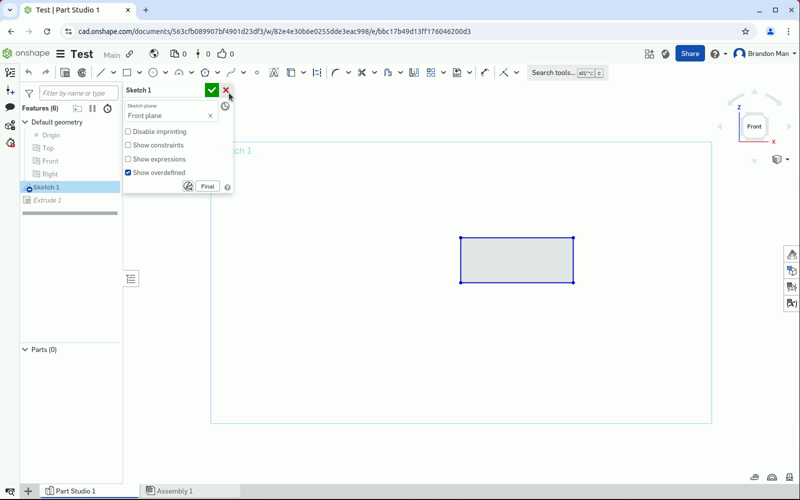
click(229, 92)
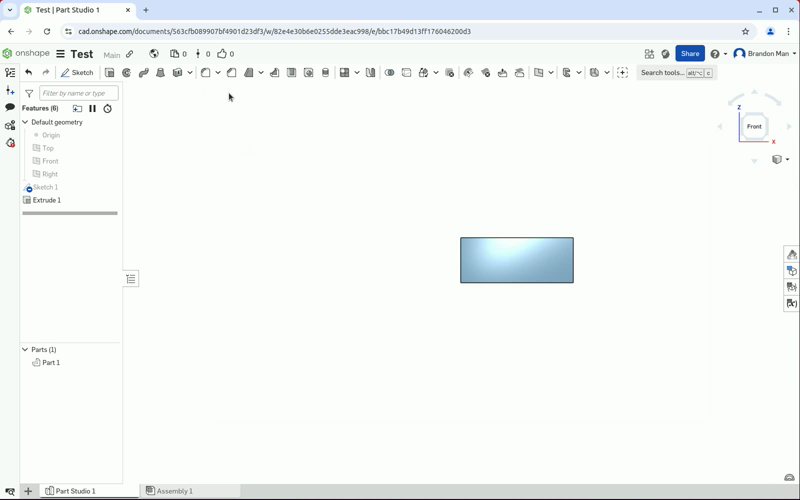
mouse_move(541, 75)
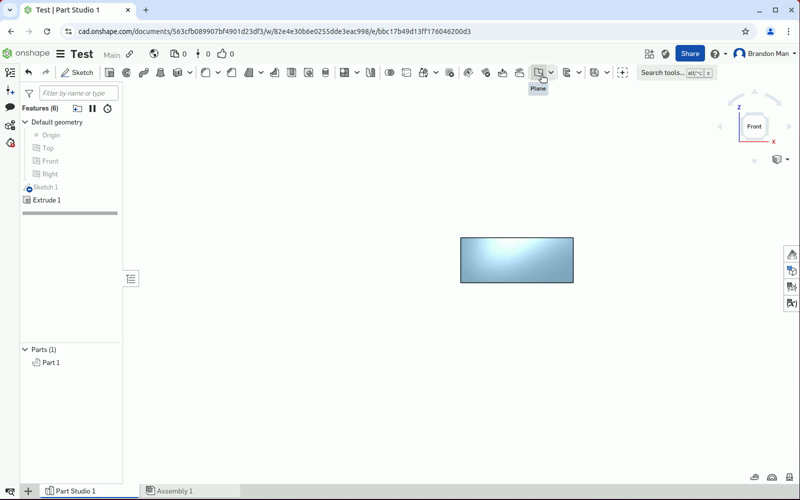
click(541, 75)
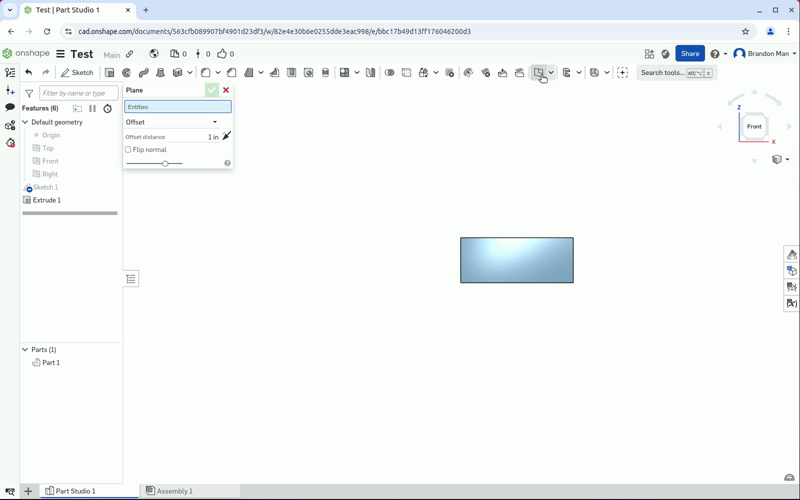
mouse_move(73, 163)
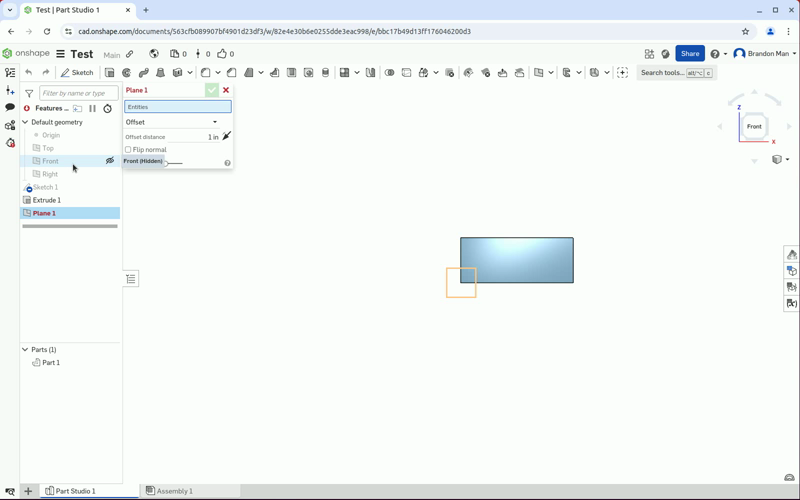
click(73, 163)
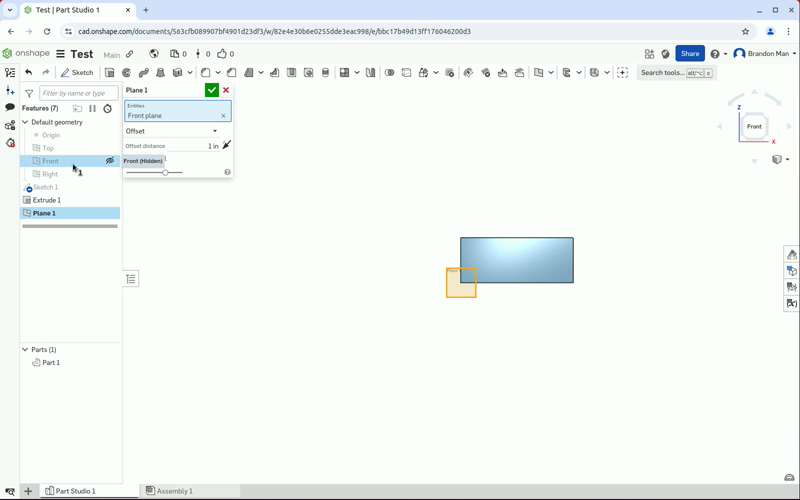
key(tab, 2)
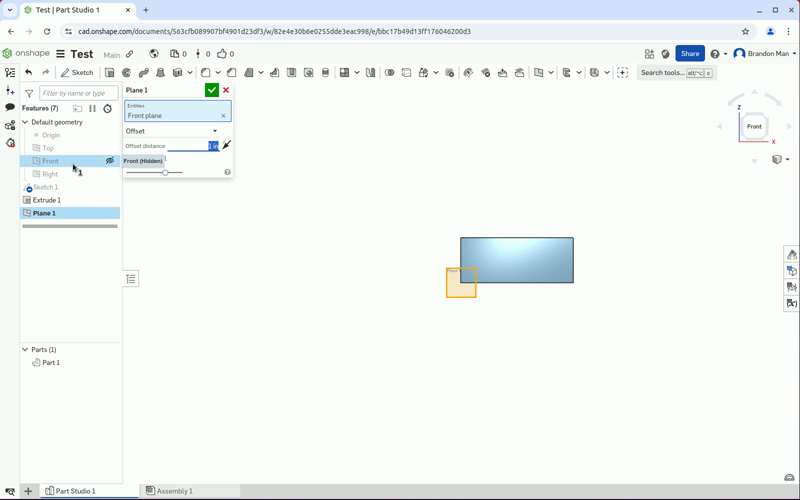
text(2.403)
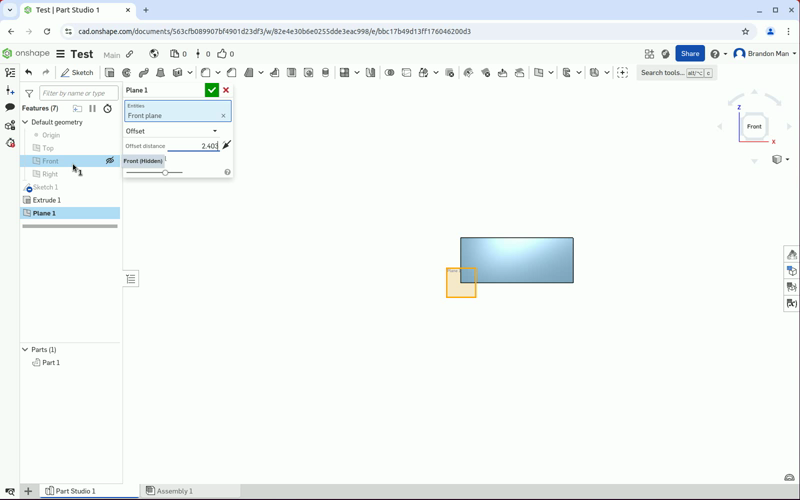
key(enter, 2)
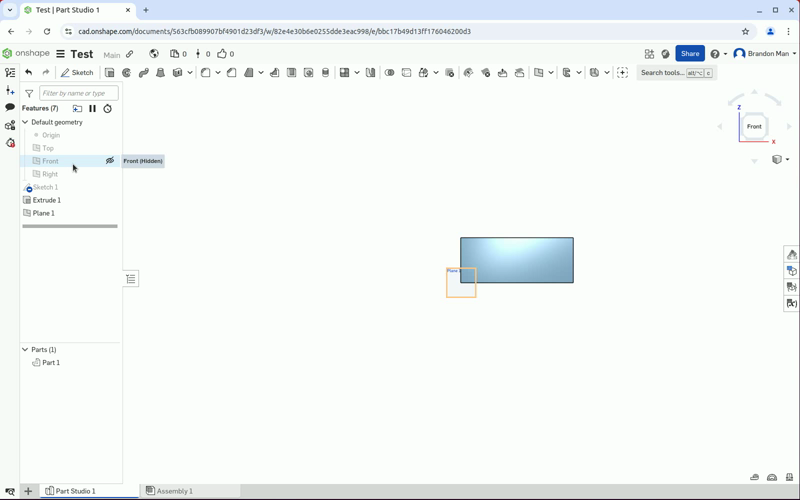
key(shift+s)
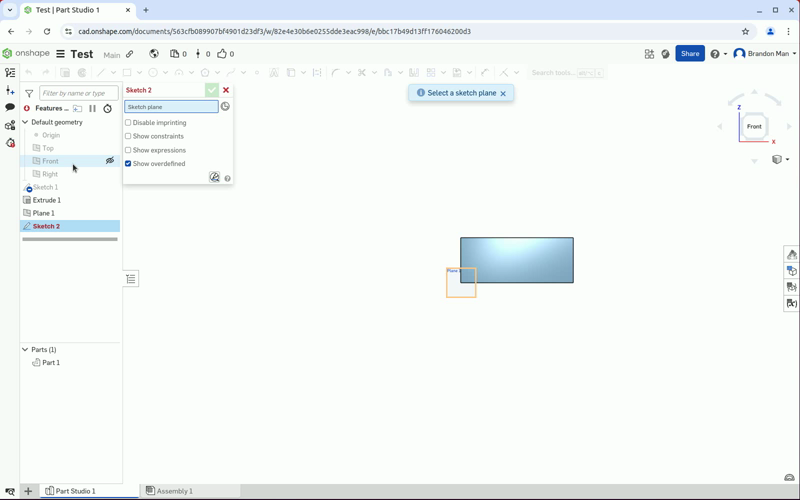
mouse_move(73, 215)
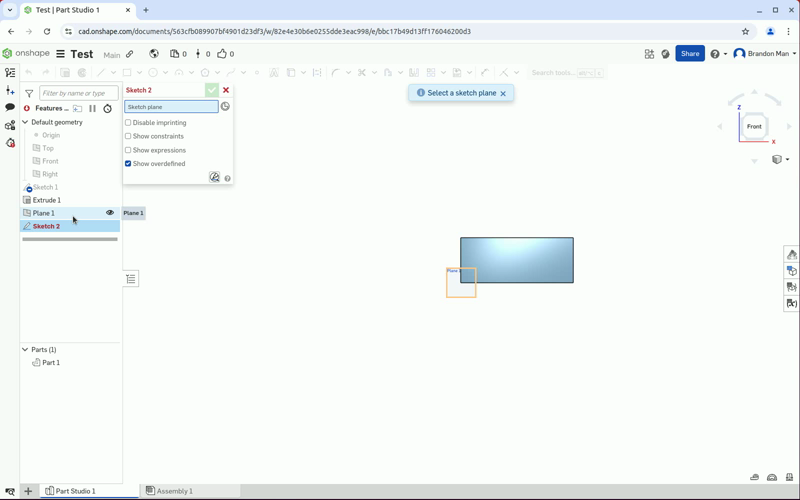
click(73, 215)
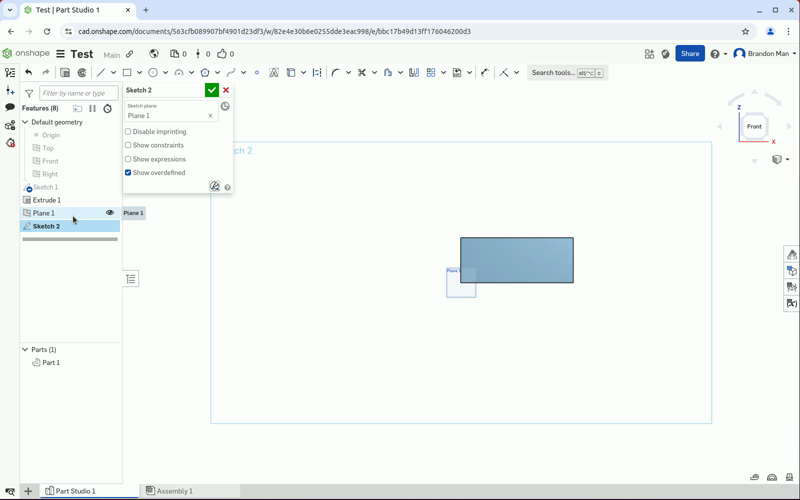
mouse_move(73, 352)
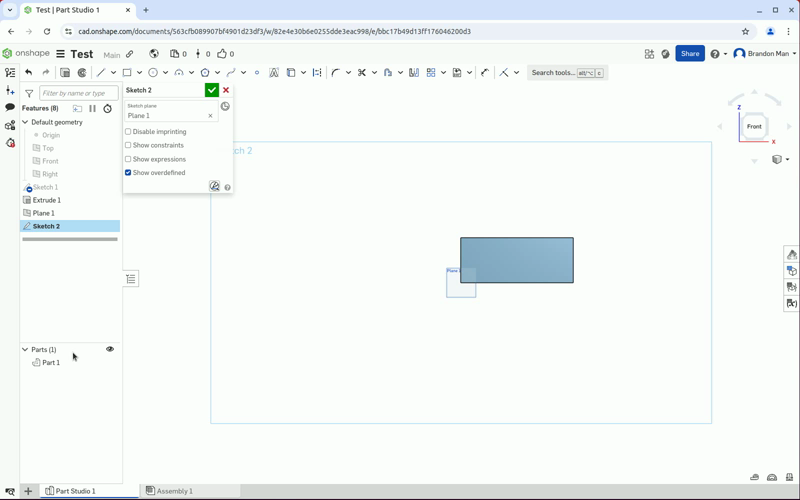
key(y)
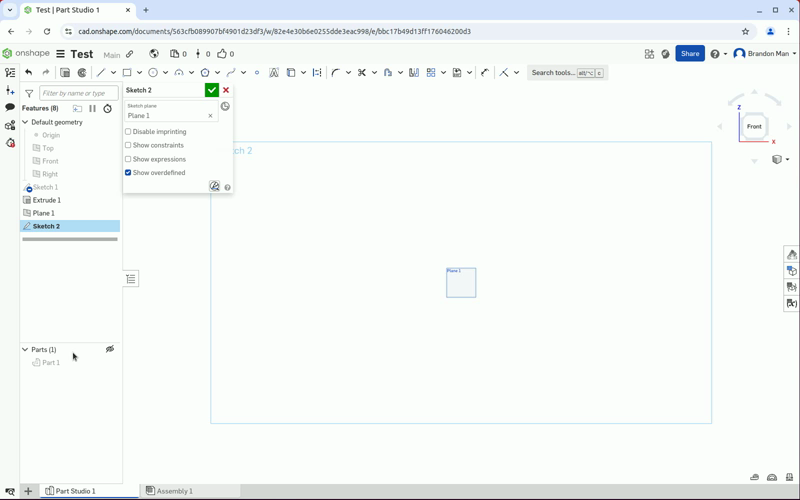
key(l)
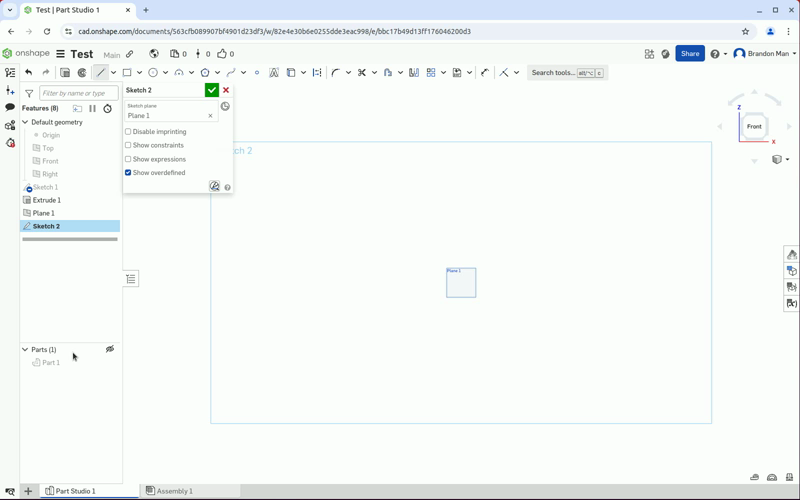
key_down(shift)
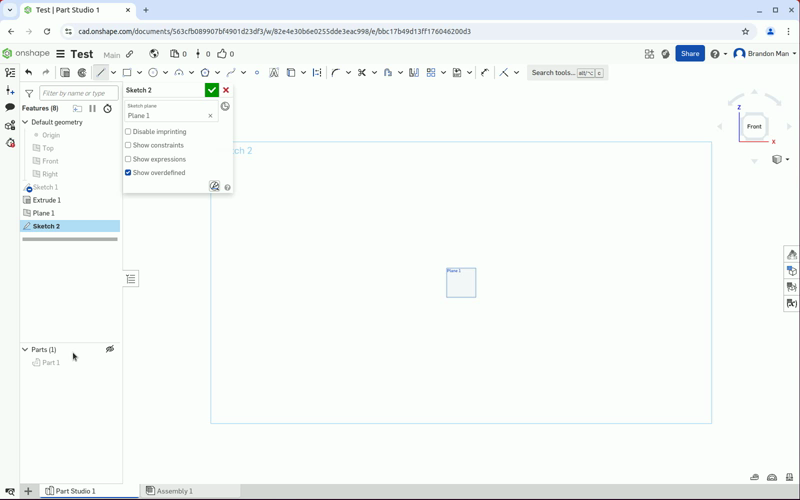
mouse_move(472, 273)
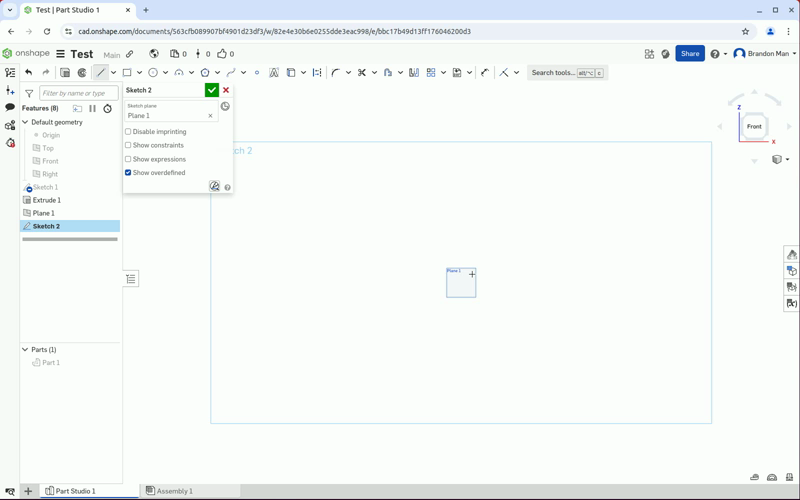
click(472, 273)
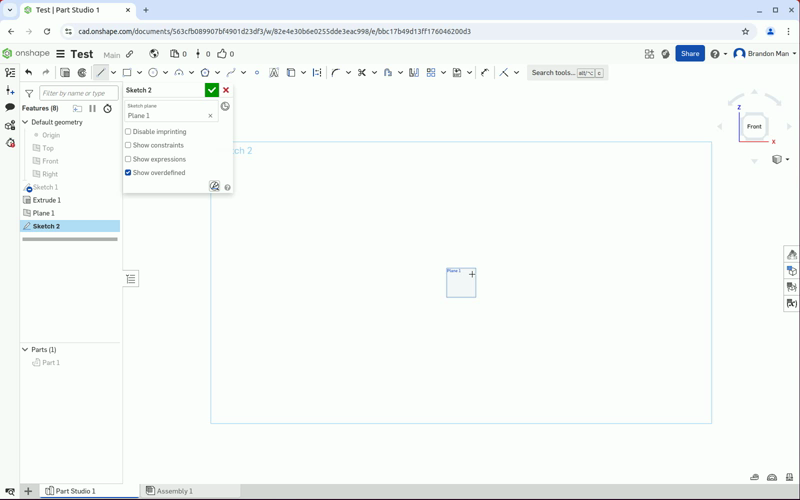
key_up(shift)
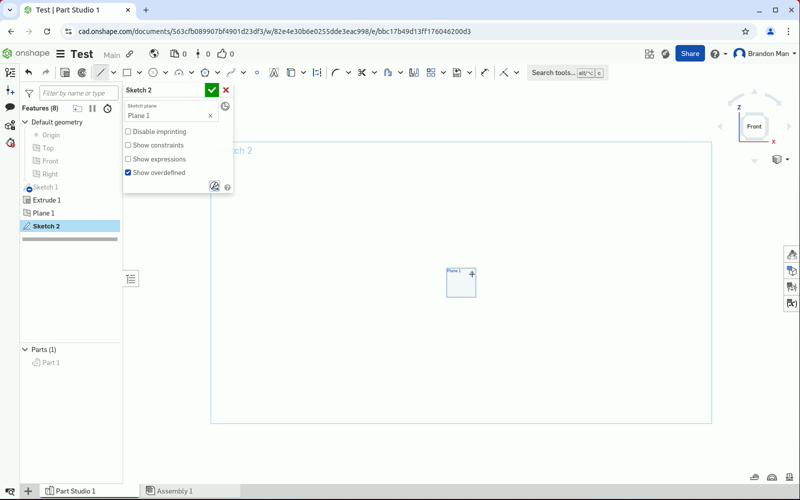
key_down(shift)
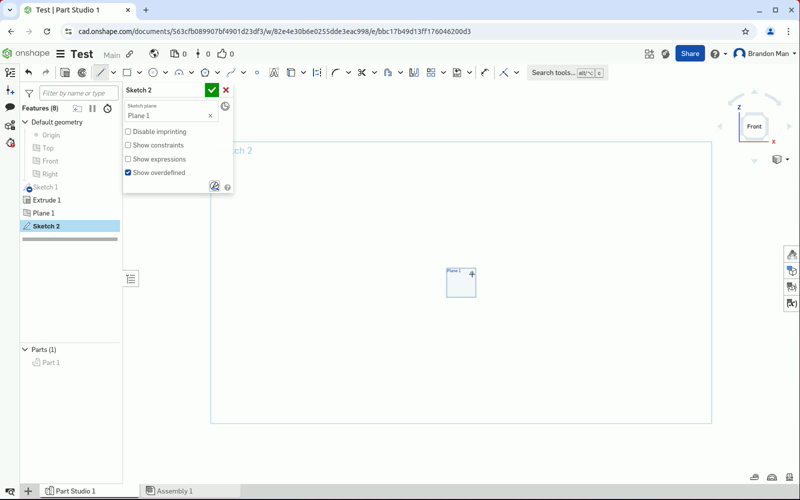
mouse_move(563, 273)
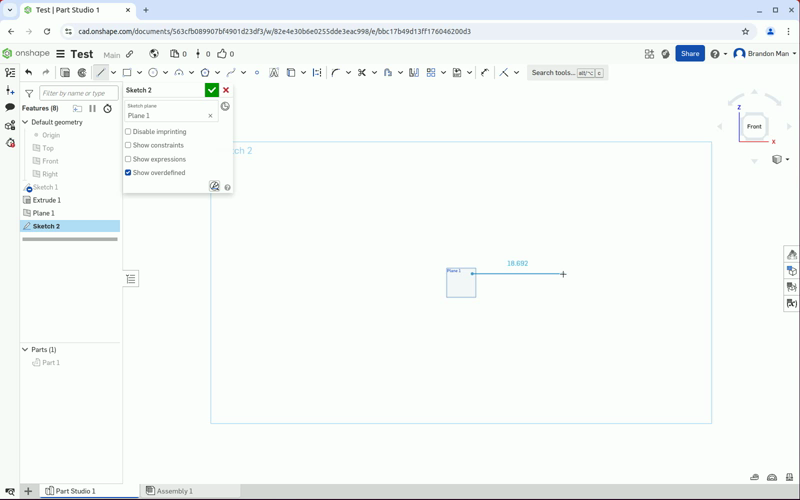
click(563, 273)
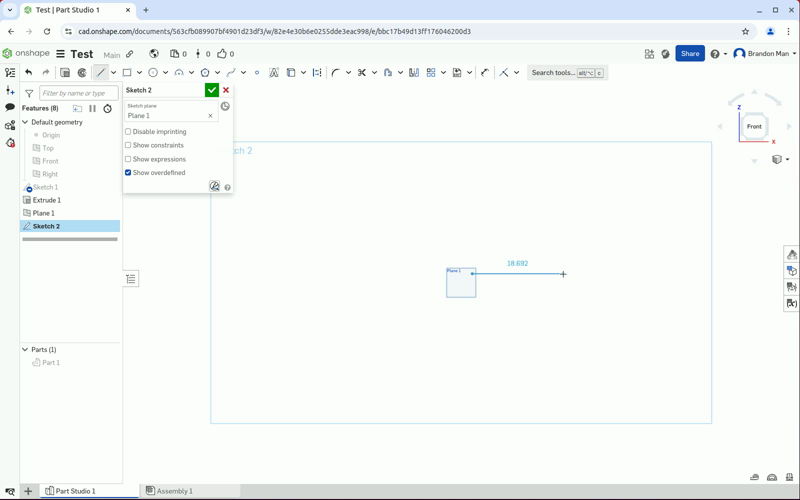
key_up(shift)
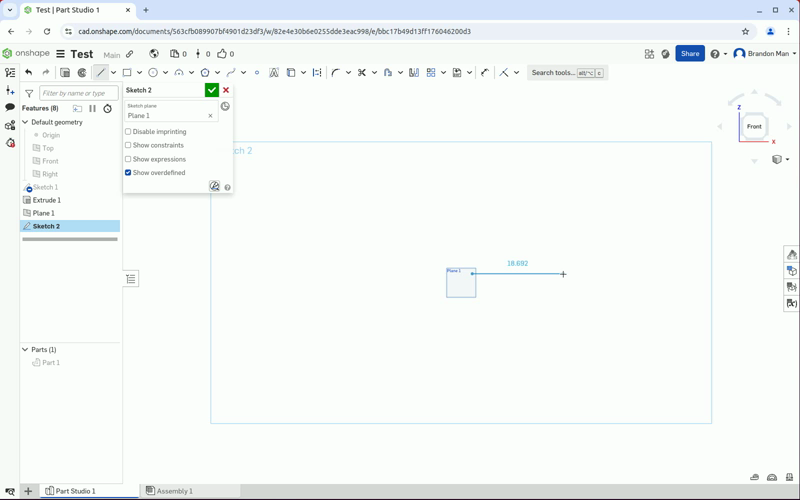
key_down(shift)
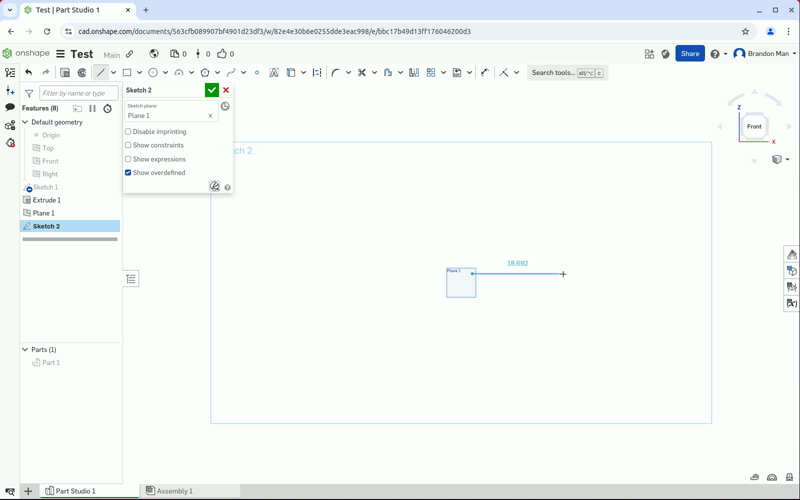
mouse_move(589, 273)
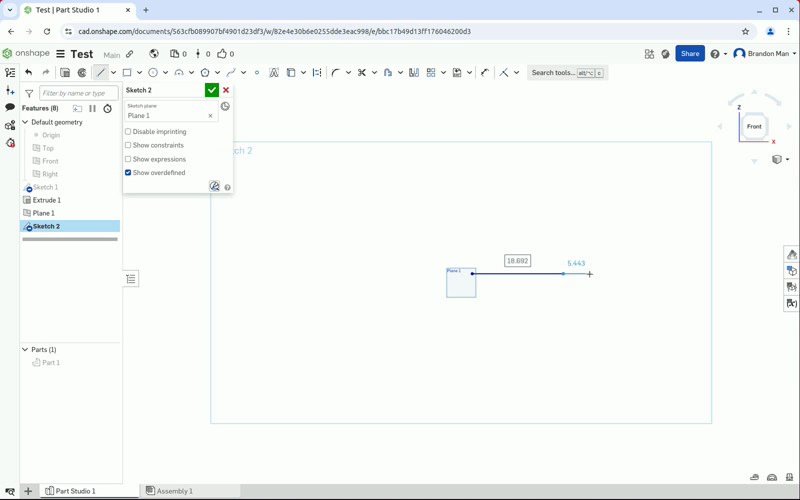
mouse_move(563, 246)
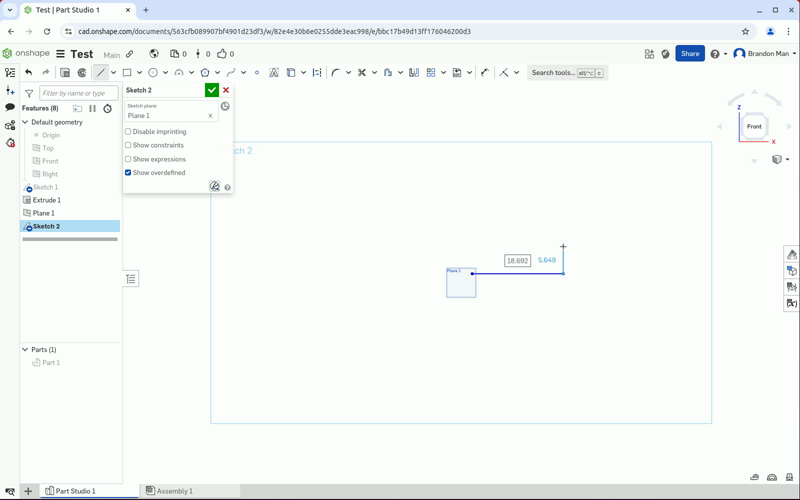
click(563, 246)
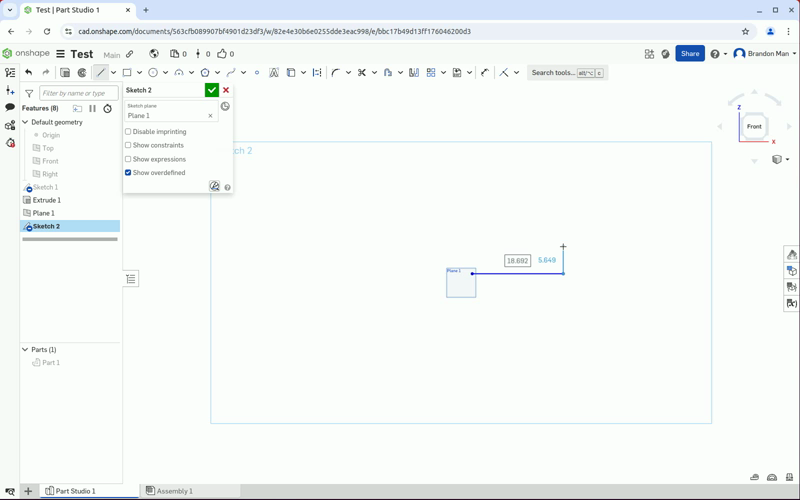
key_up(shift)
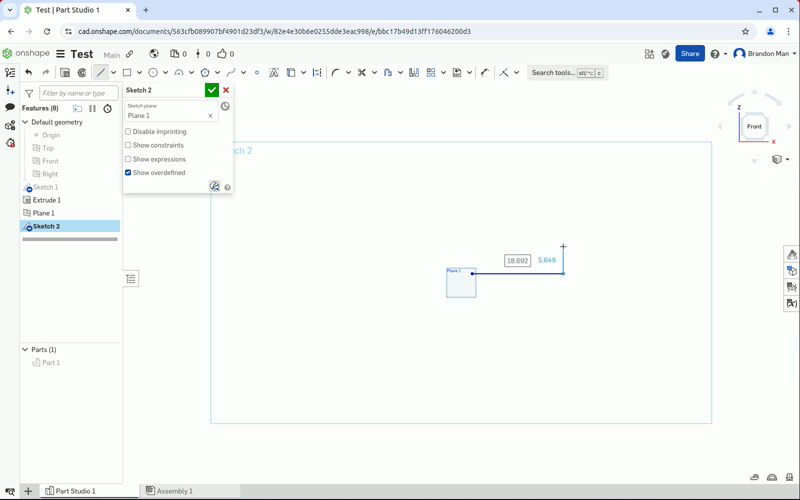
key_down(shift)
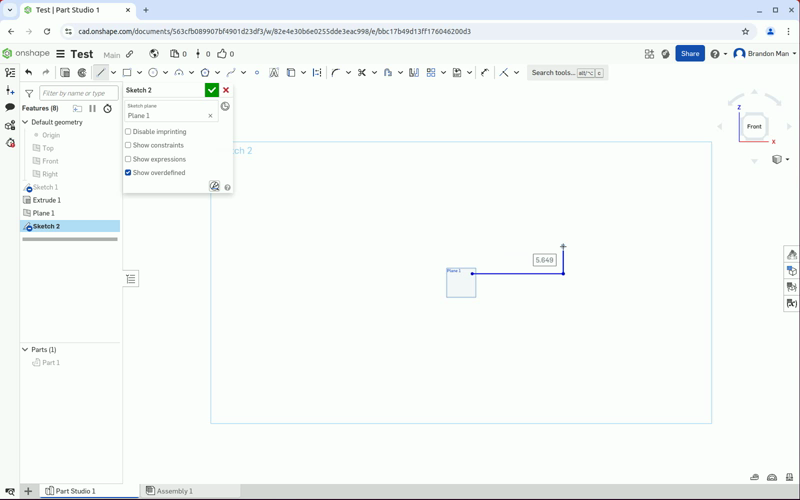
mouse_move(472, 246)
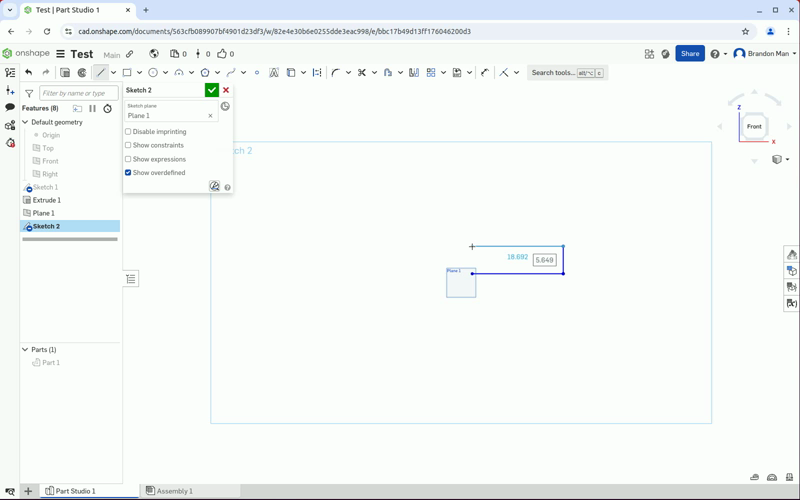
click(472, 246)
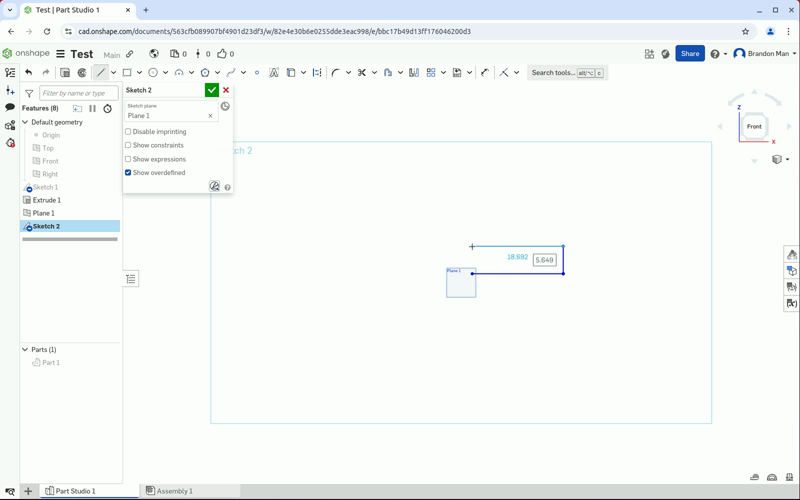
key_up(shift)
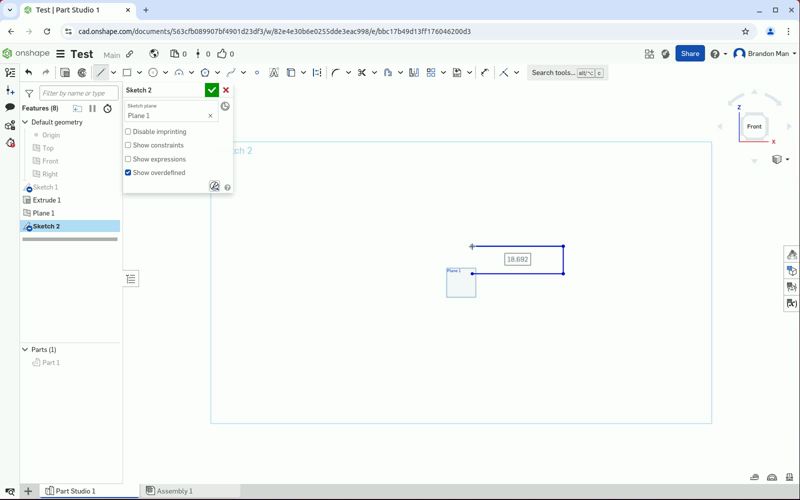
mouse_move(502, 246)
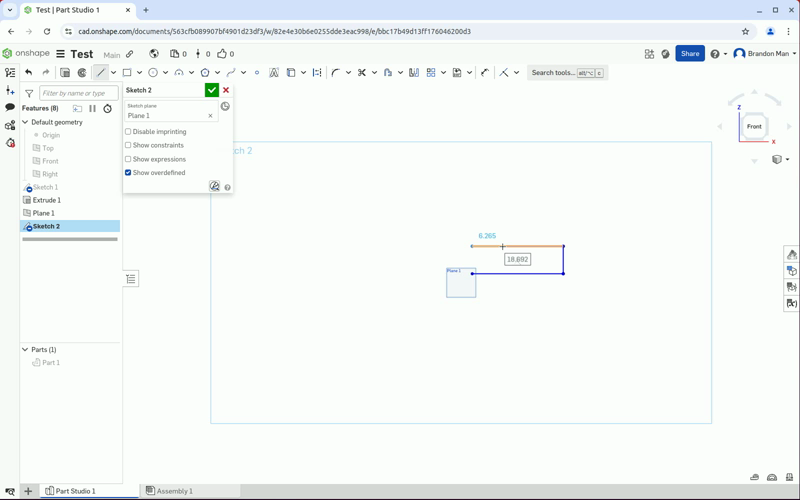
key_down(shift)
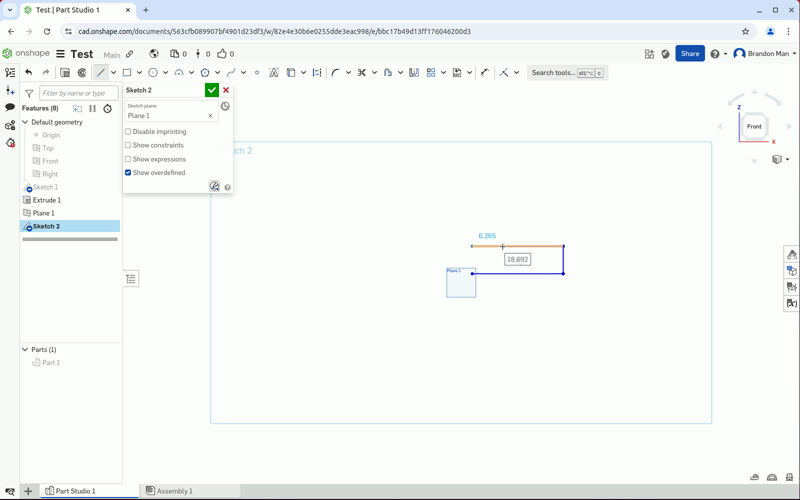
mouse_move(472, 273)
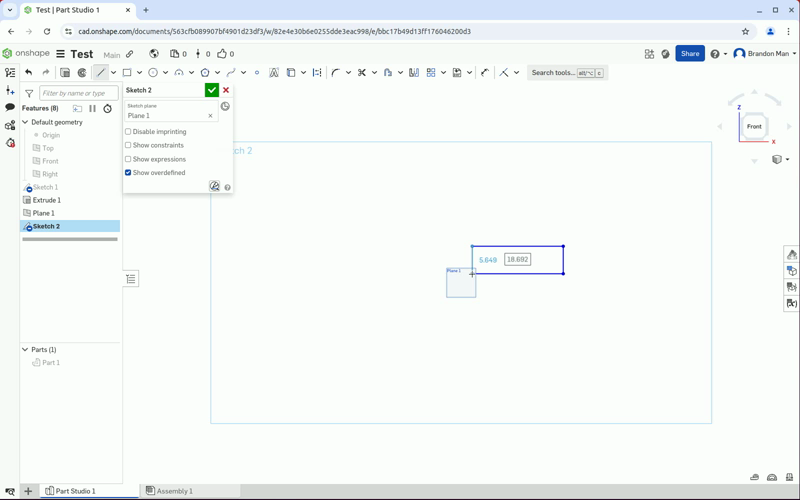
key_up(shift)
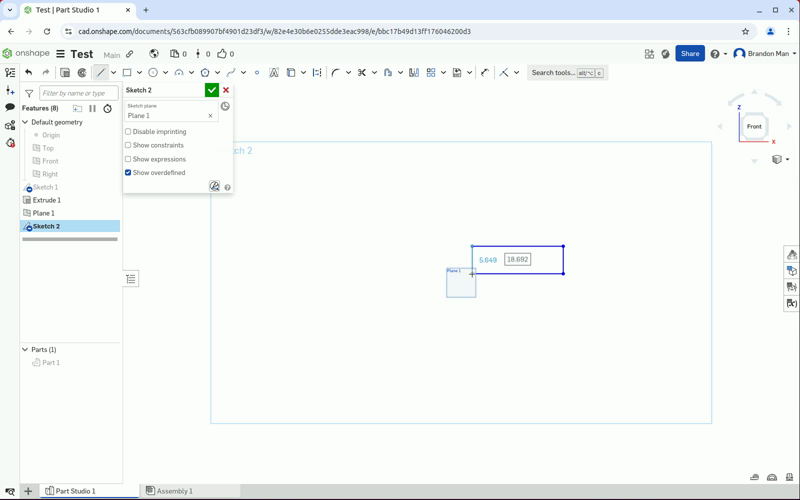
click(472, 273)
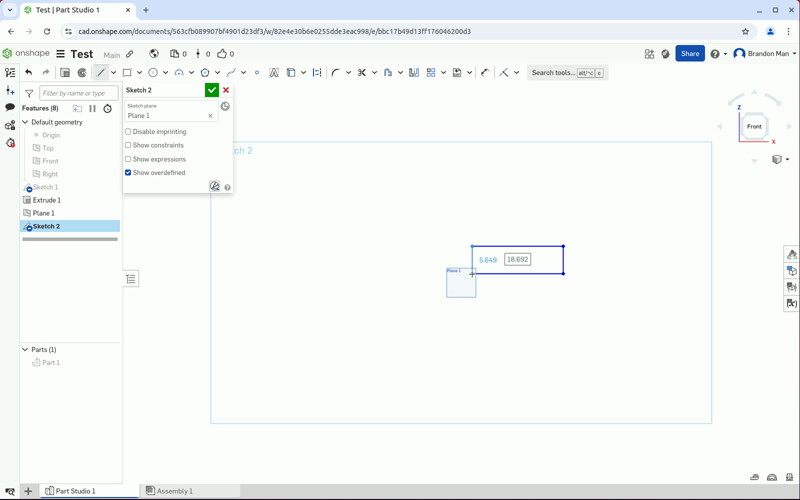
key(esc)
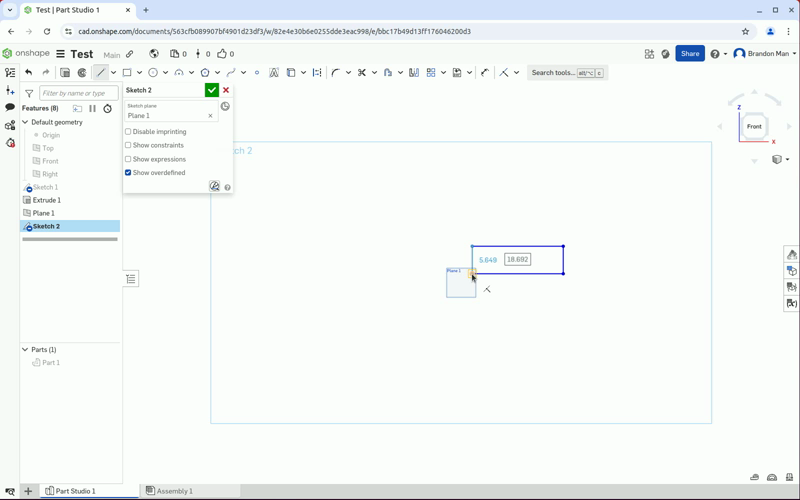
mouse_move(504, 265)
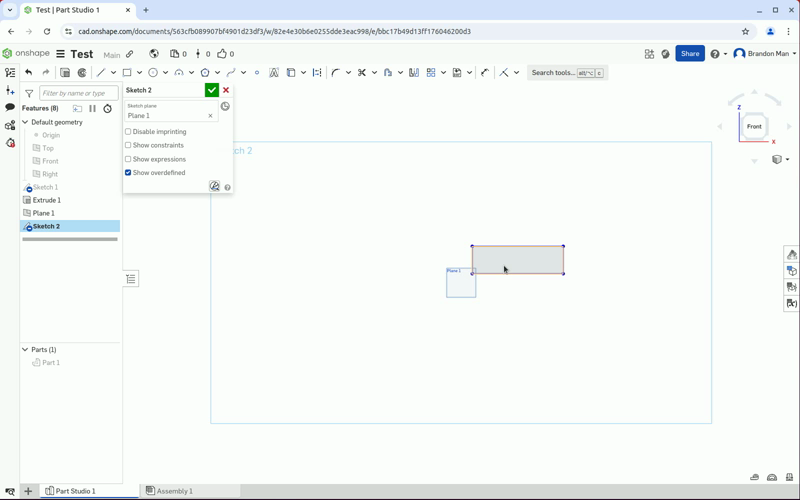
click(504, 265)
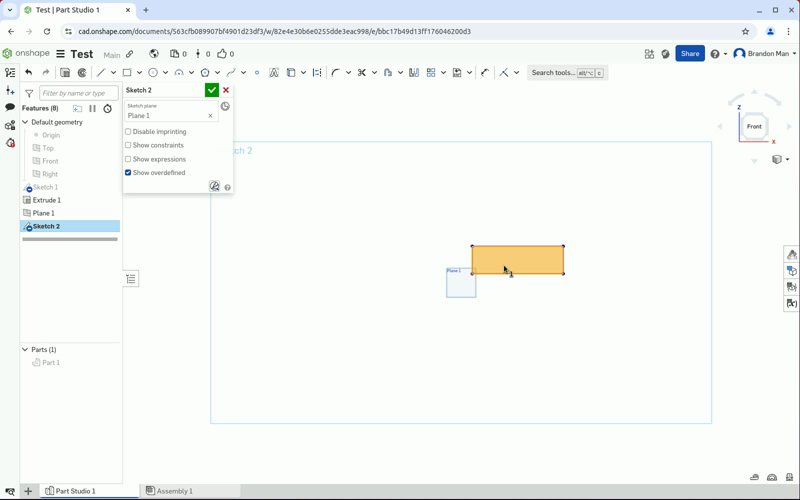
mouse_move(73, 352)
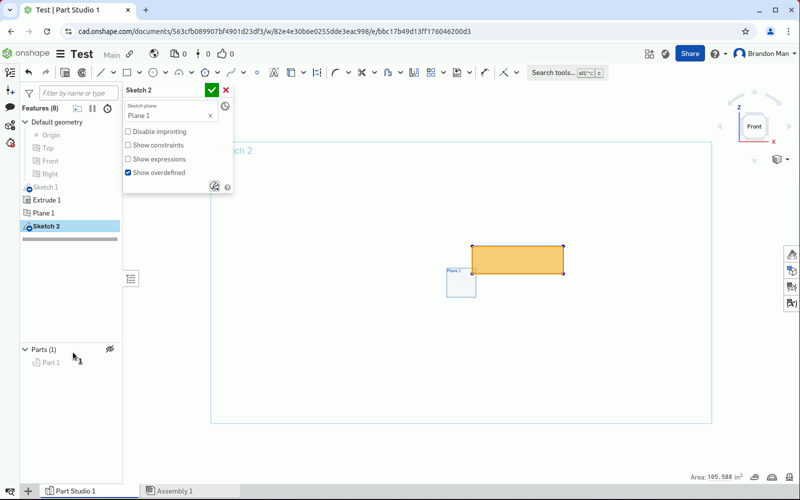
key(shift+y)
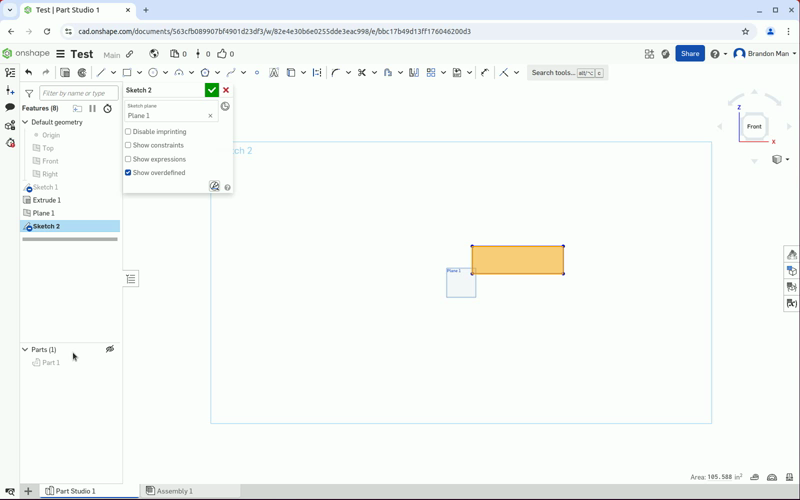
key(shift+e)
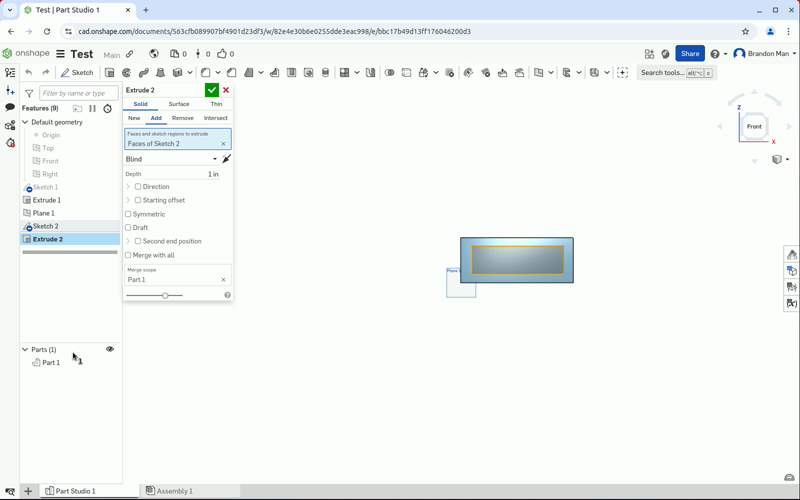
mouse_move(143, 106)
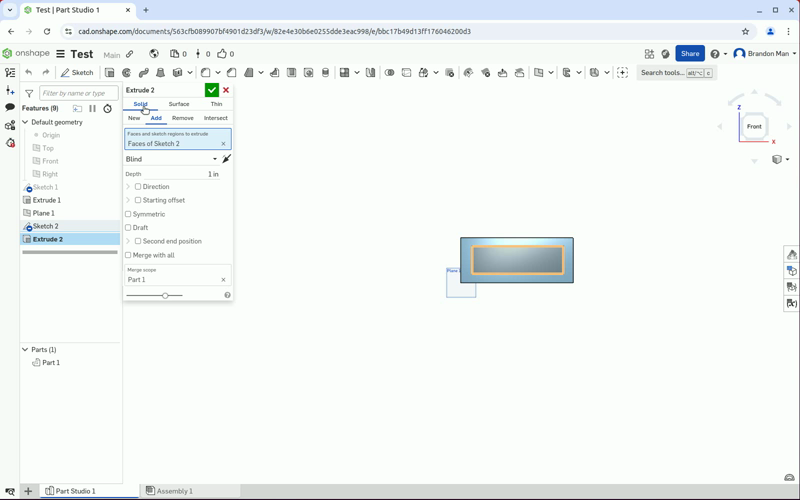
click(143, 106)
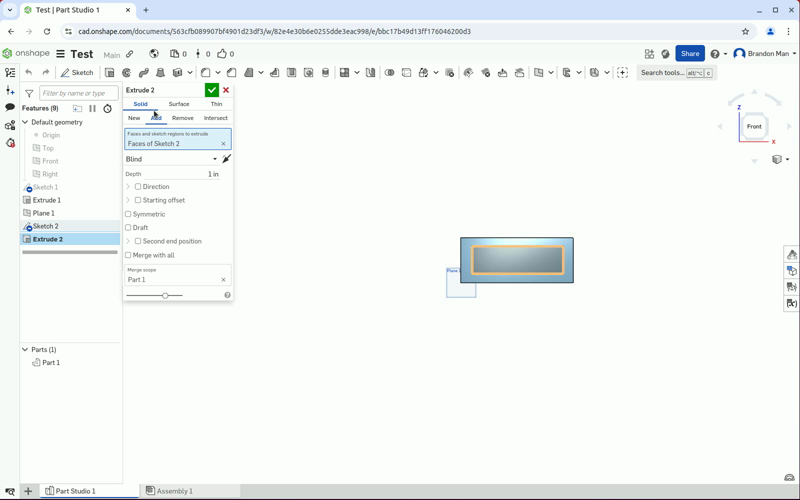
mouse_move(186, 120)
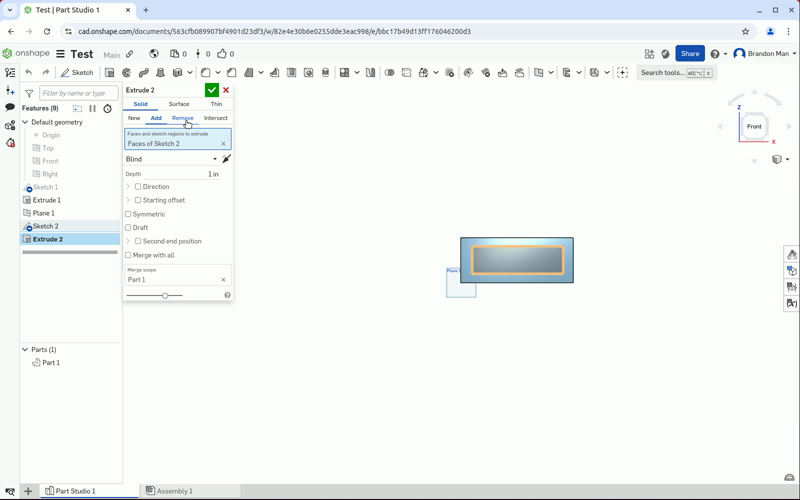
click(186, 120)
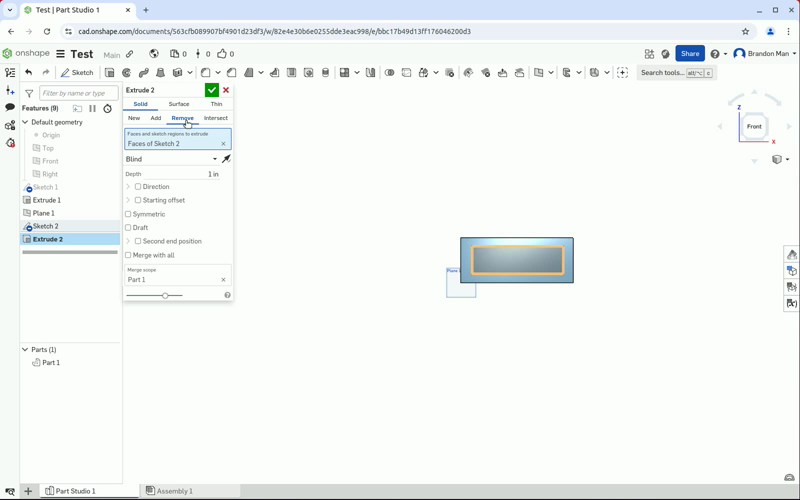
key(tab, 4)
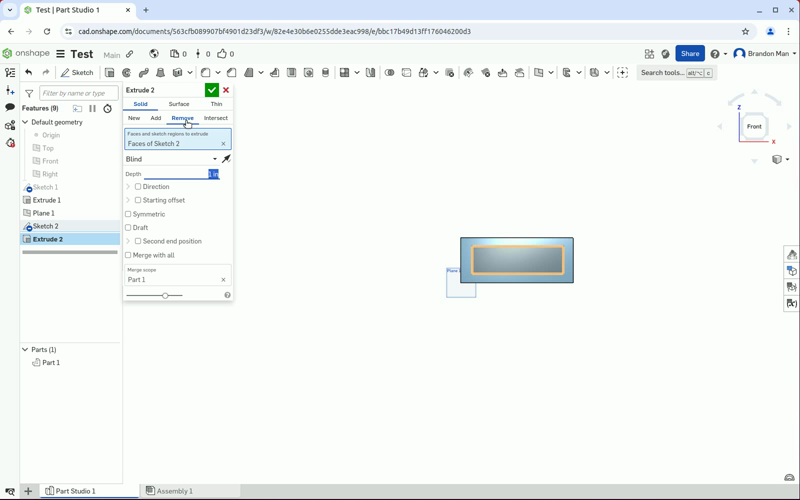
text(1.204)
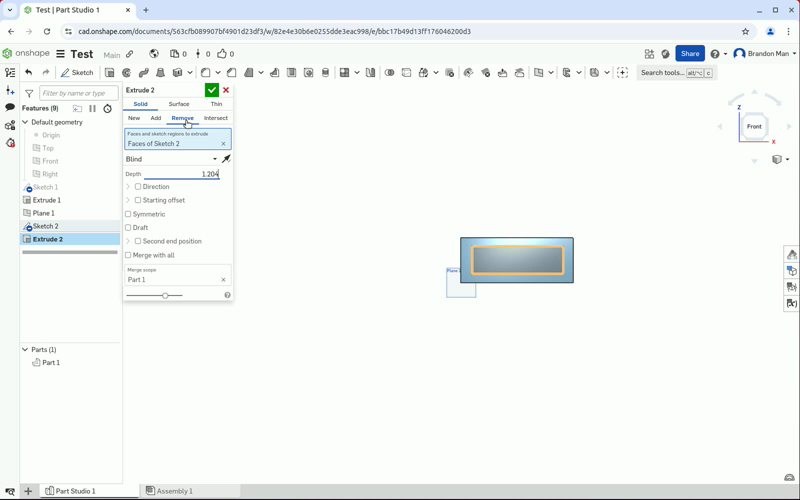
key(tab, 6)
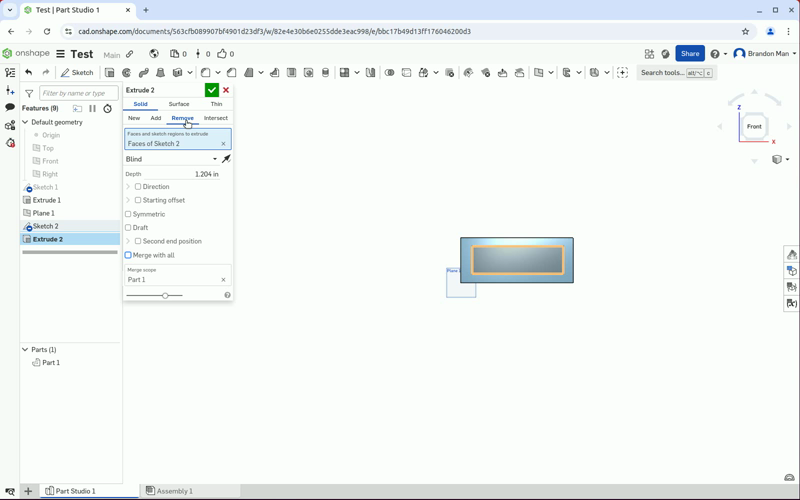
key(space)
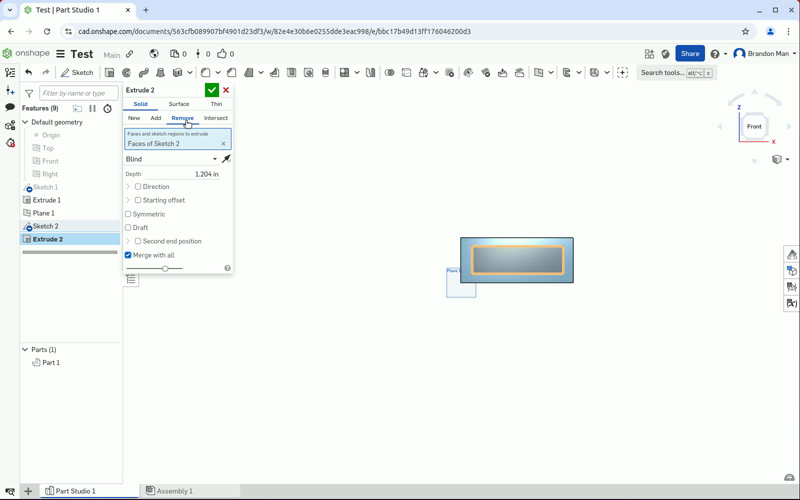
key(enter)
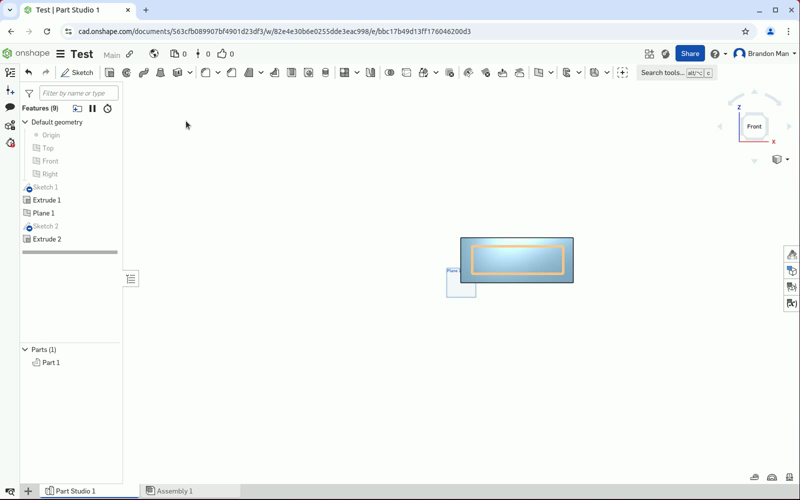
key(shift+h)
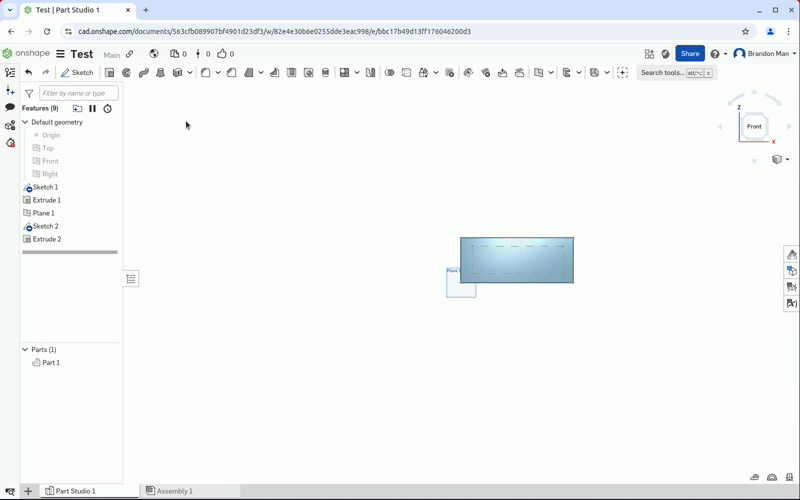
key(shift+h)
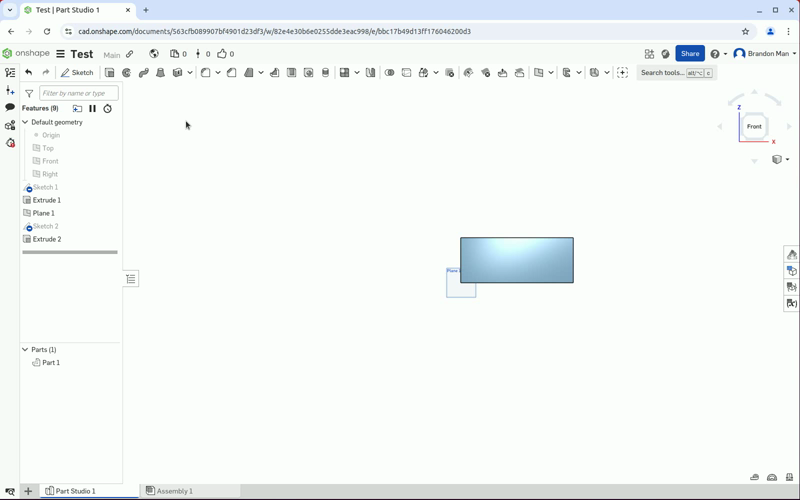
mouse_move(73, 189)
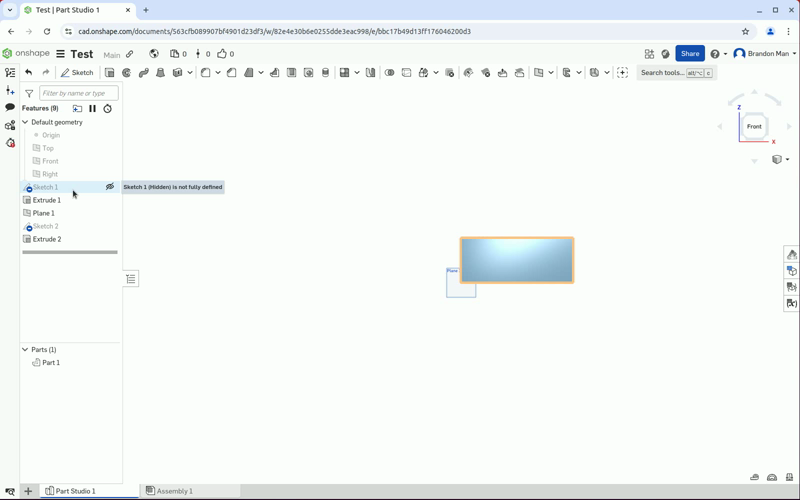
click(73, 189)
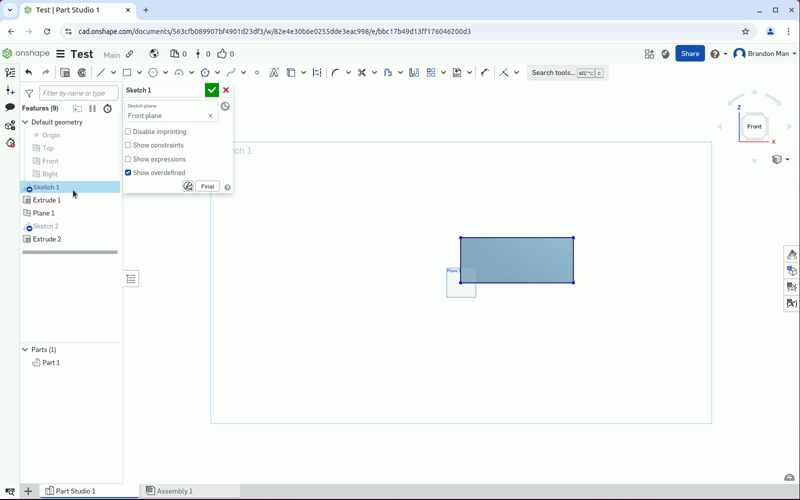
mouse_move(229, 92)
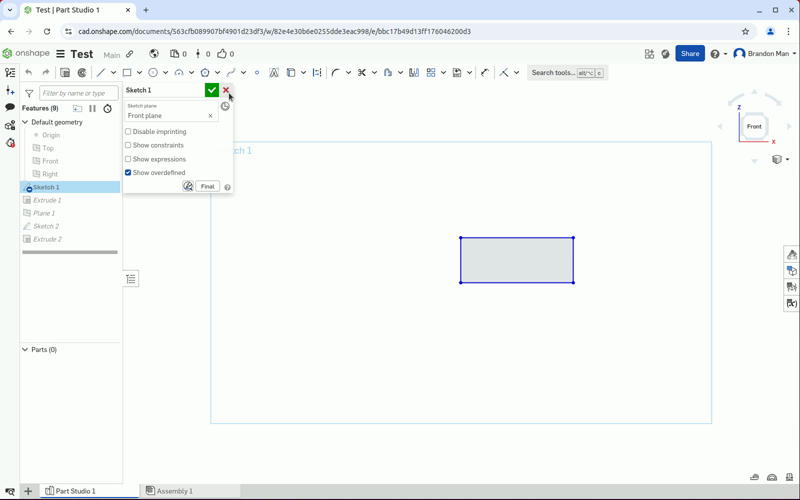
click(229, 92)
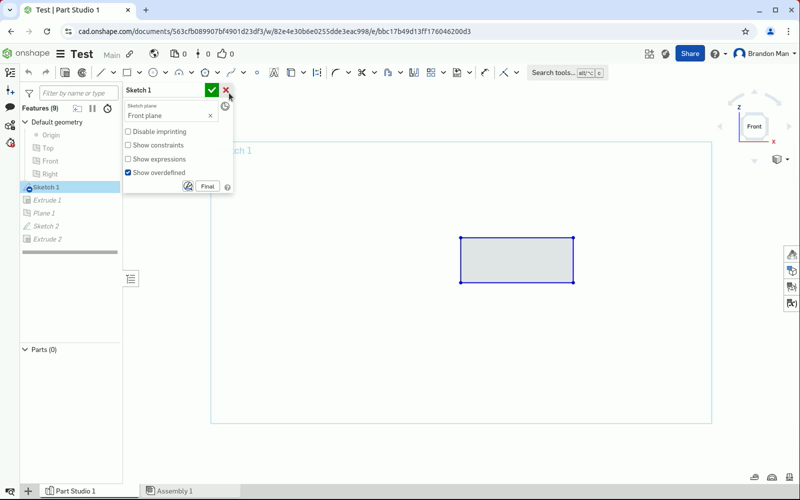
key(shift+s)
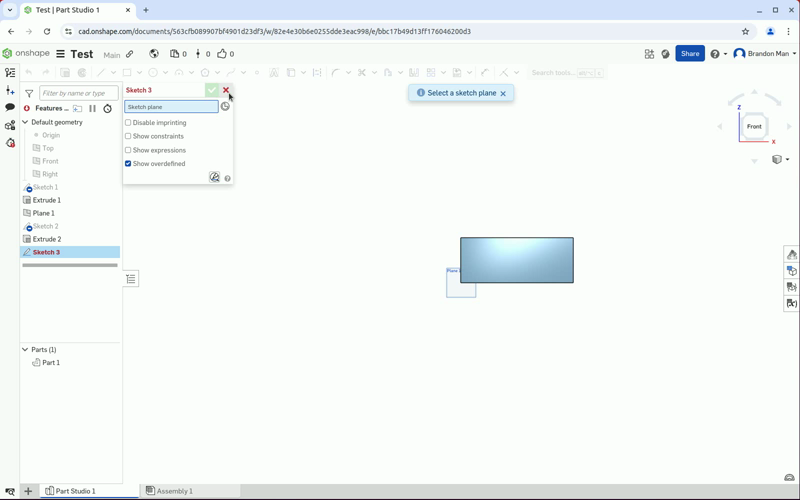
mouse_move(73, 163)
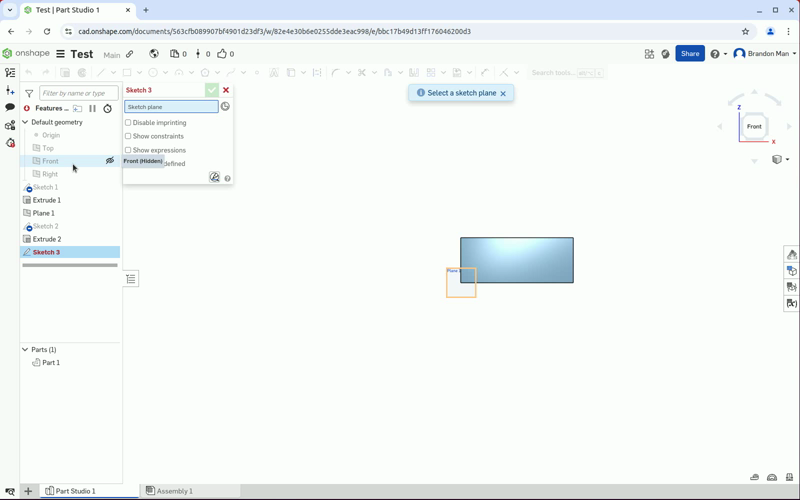
click(73, 163)
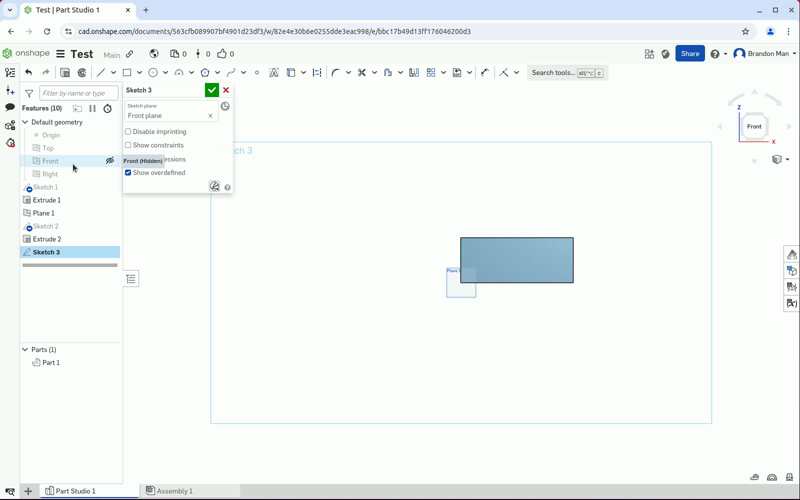
mouse_move(73, 352)
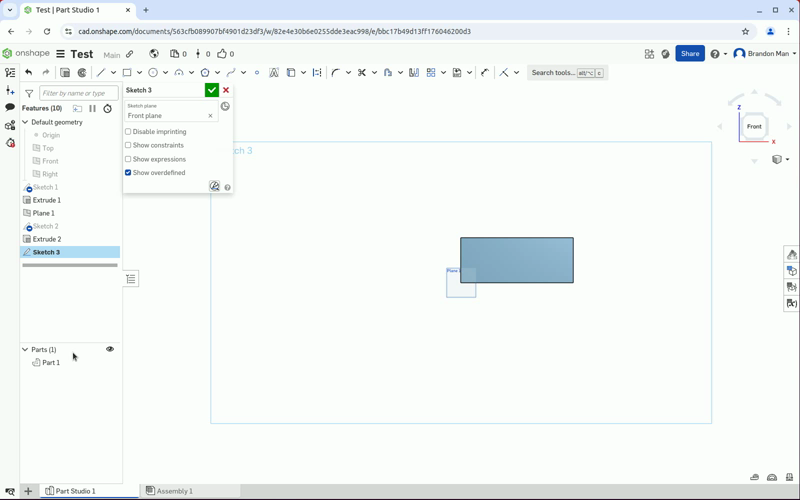
key(y)
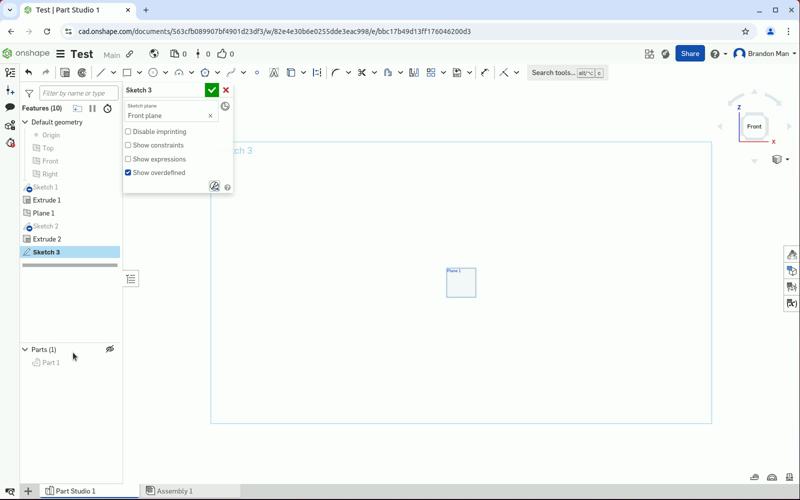
key(c)
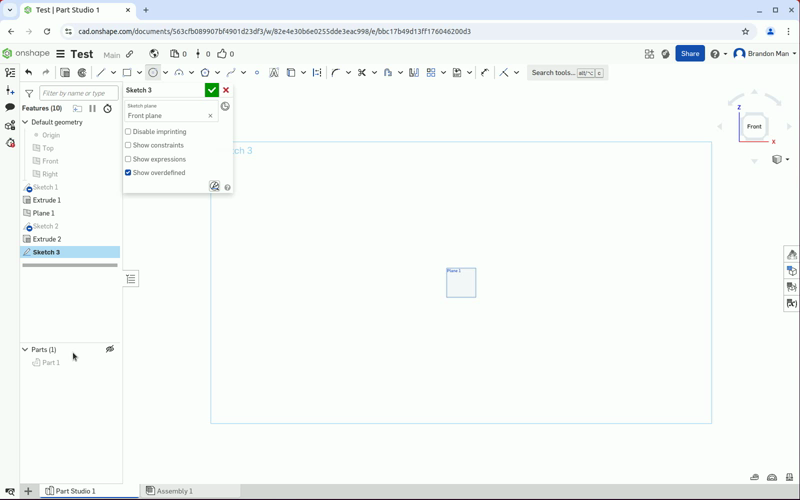
key_down(shift)
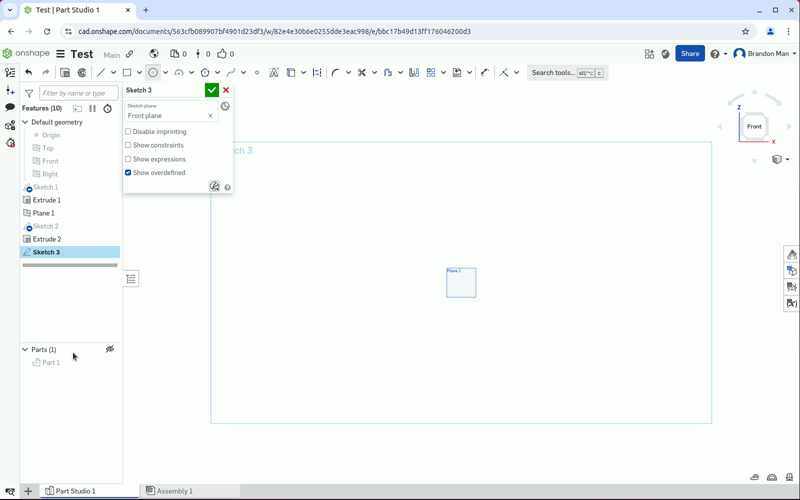
mouse_move(466, 259)
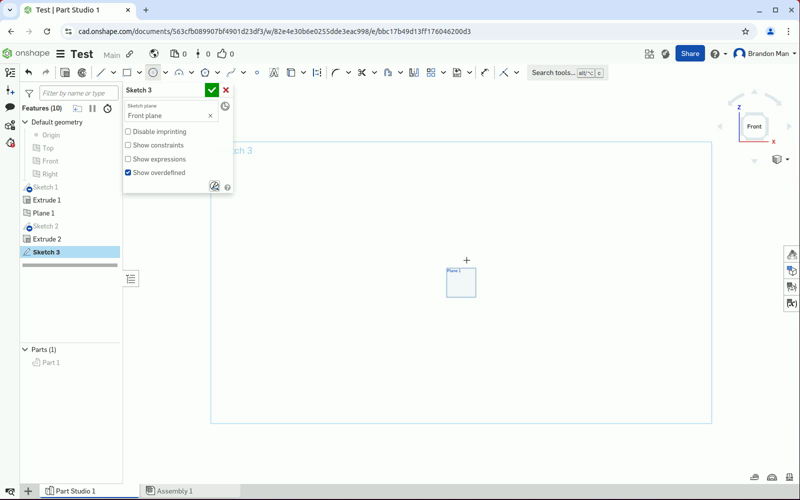
click(466, 259)
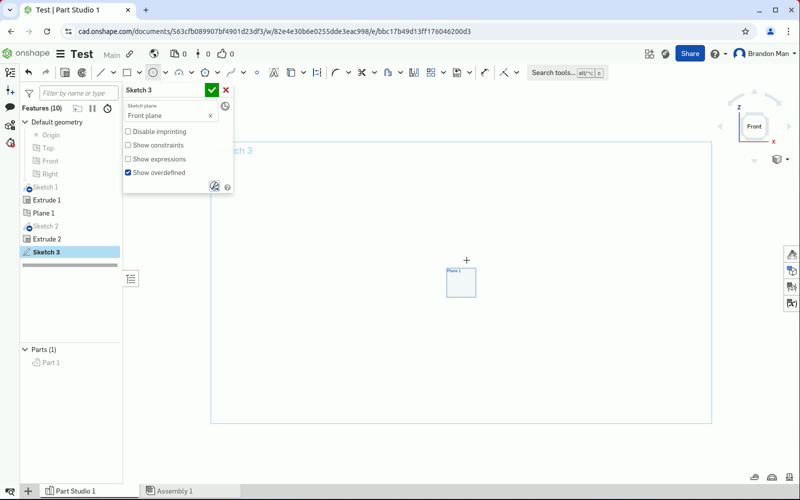
key_up(shift)
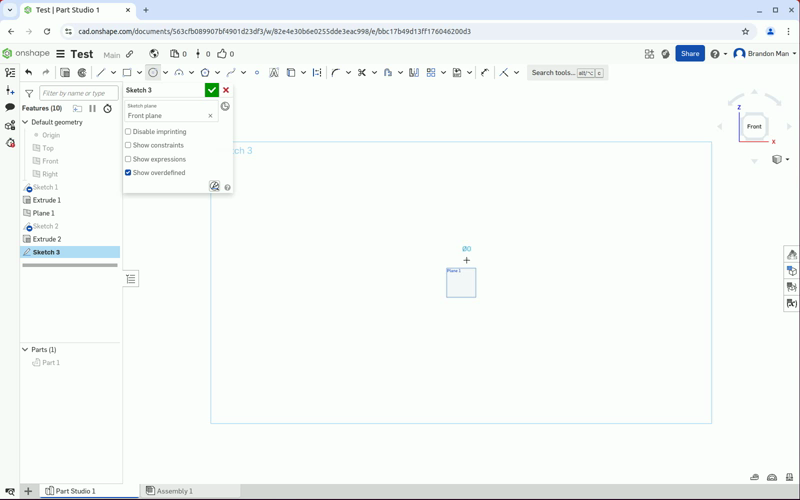
mouse_move(471, 259)
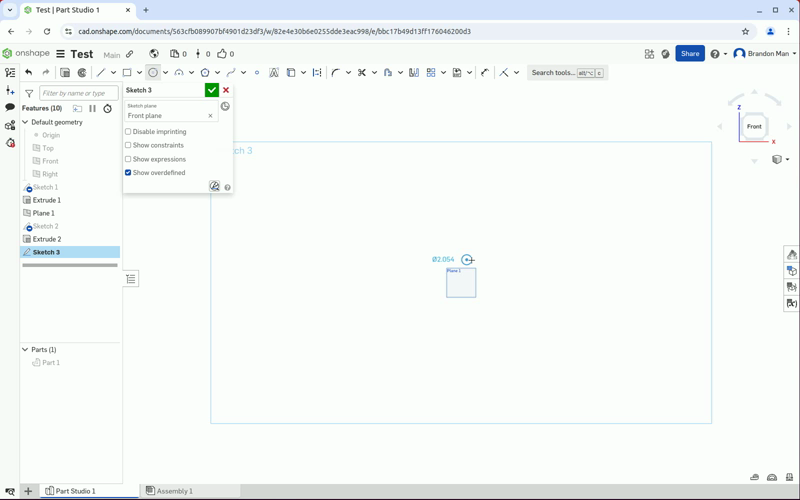
click(471, 259)
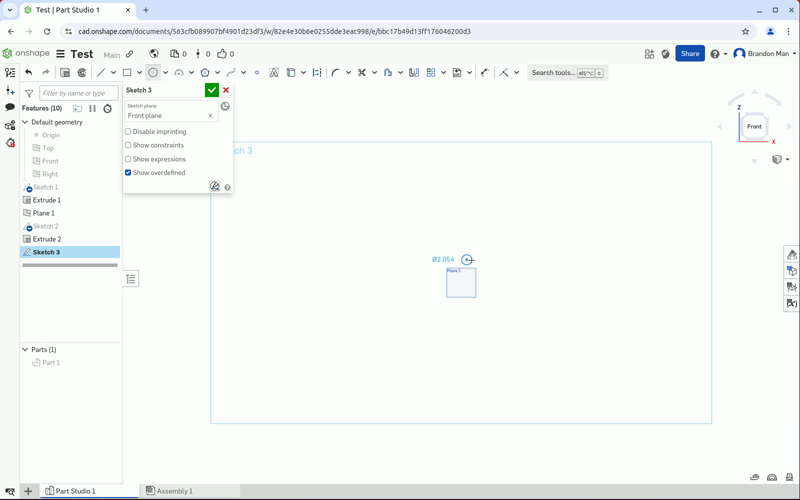
key(esc)
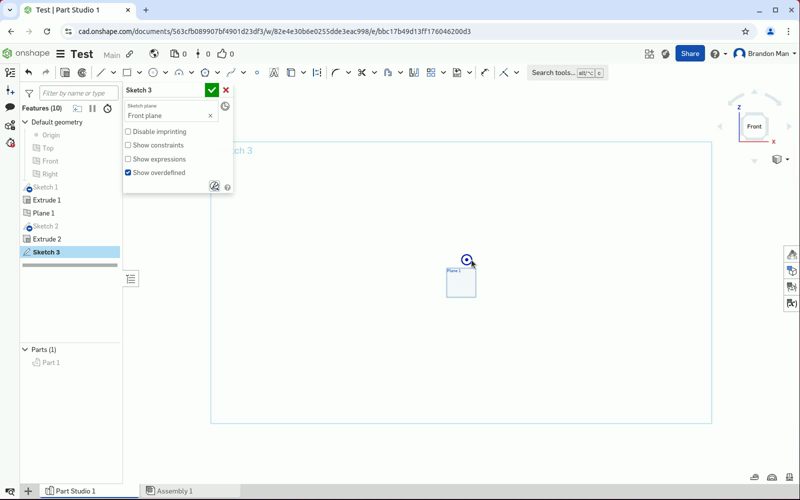
mouse_move(465, 260)
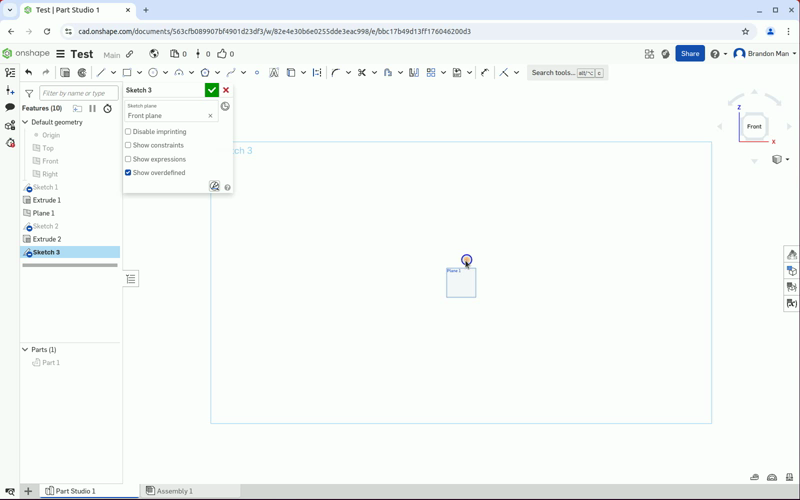
scroll(6)
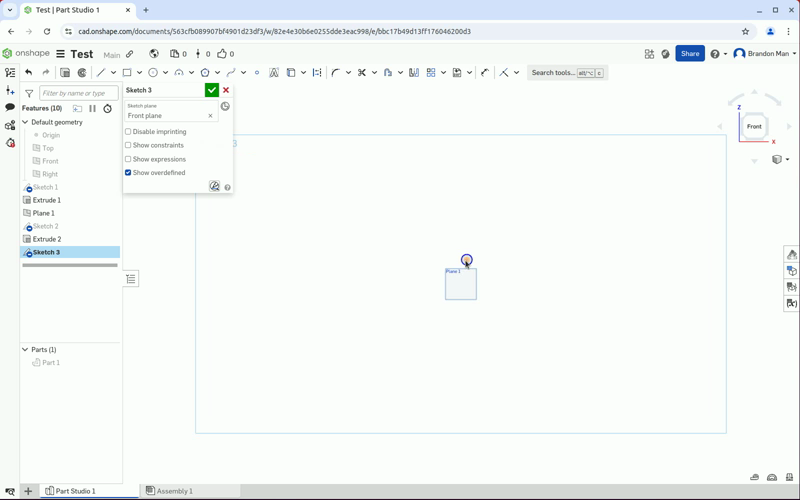
scroll(6)
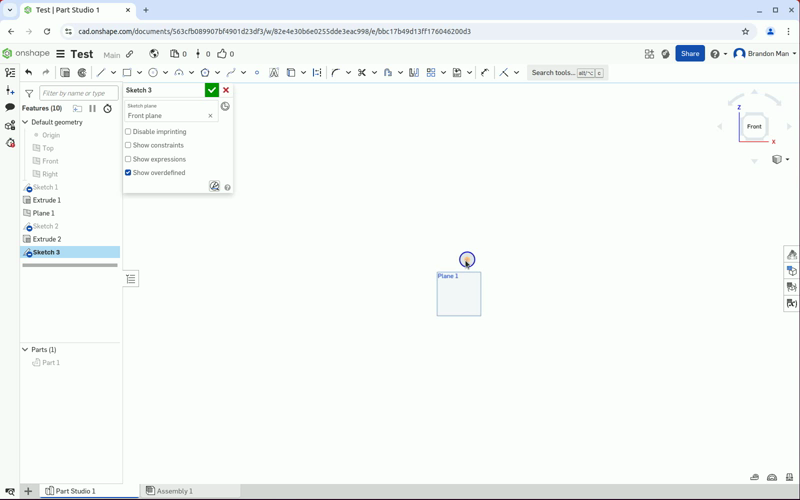
scroll(6)
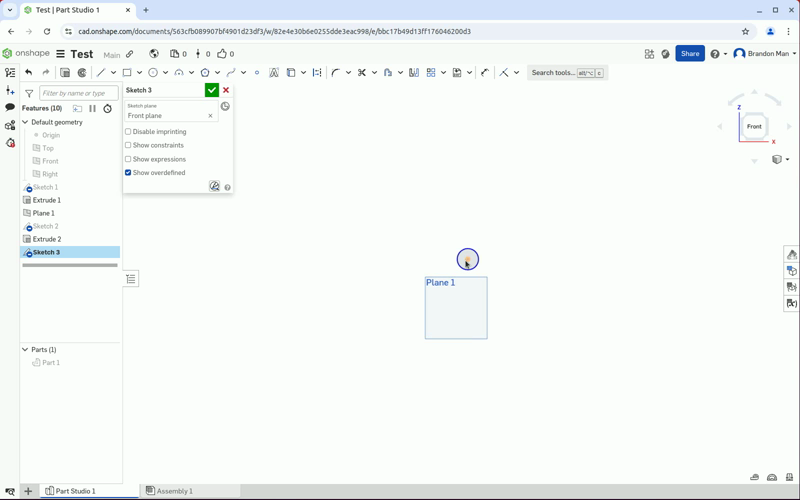
scroll(6)
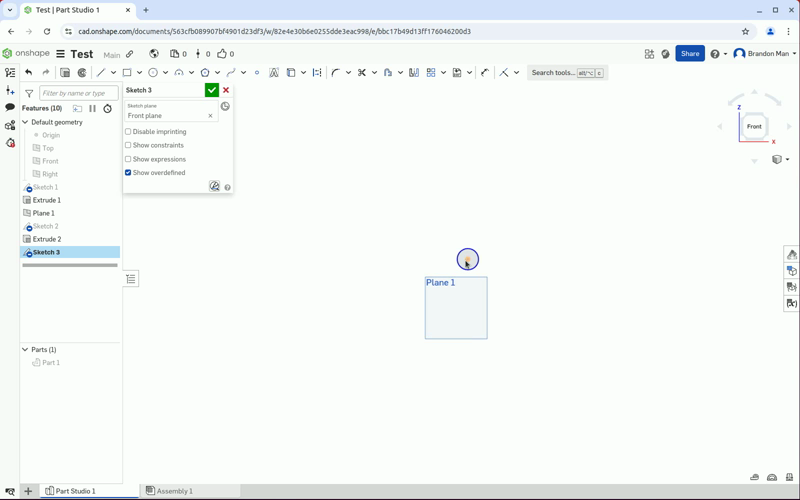
scroll(6)
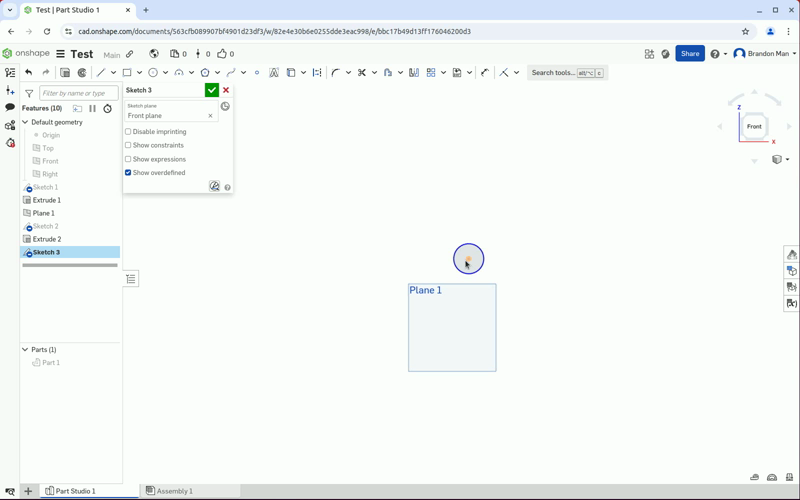
scroll(6)
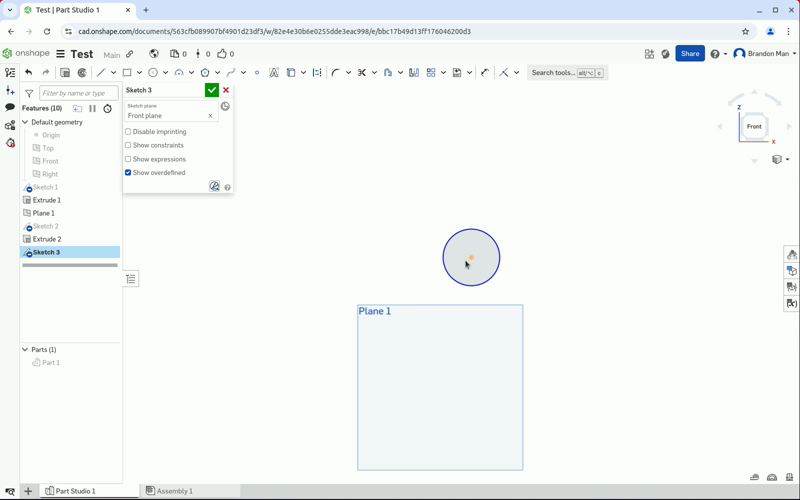
scroll(6)
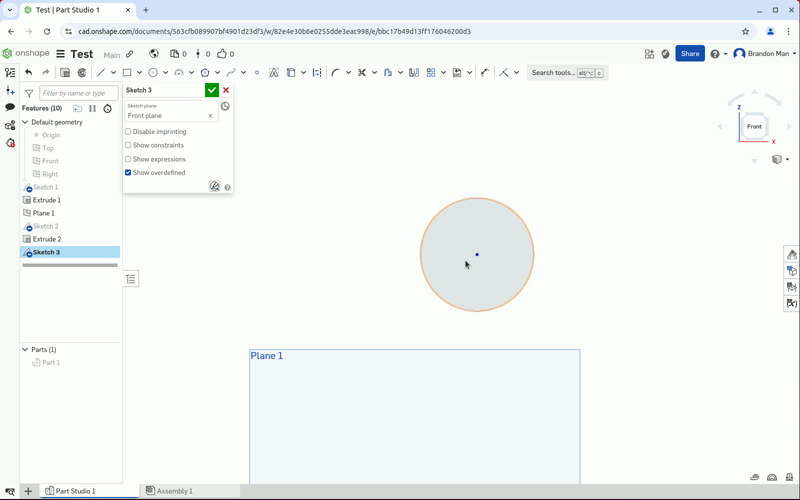
click(465, 260)
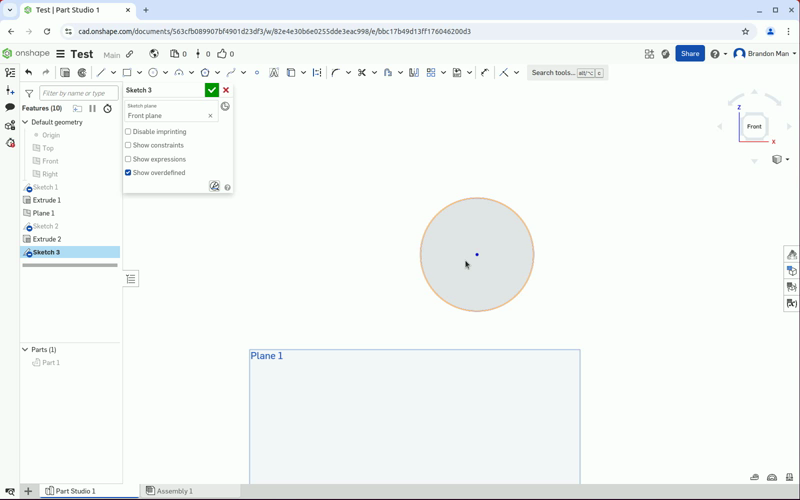
scroll(-6)
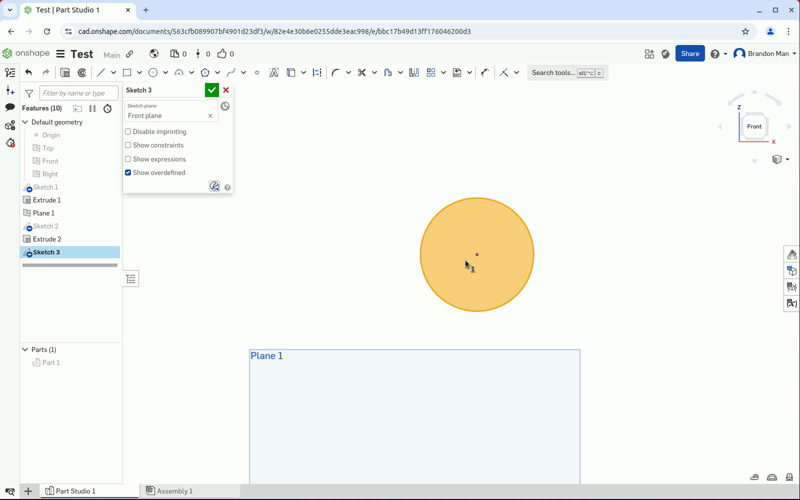
scroll(-6)
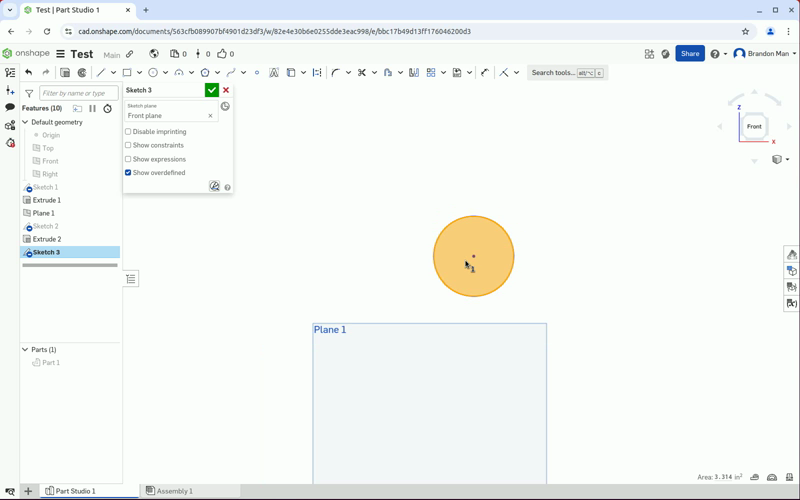
scroll(-6)
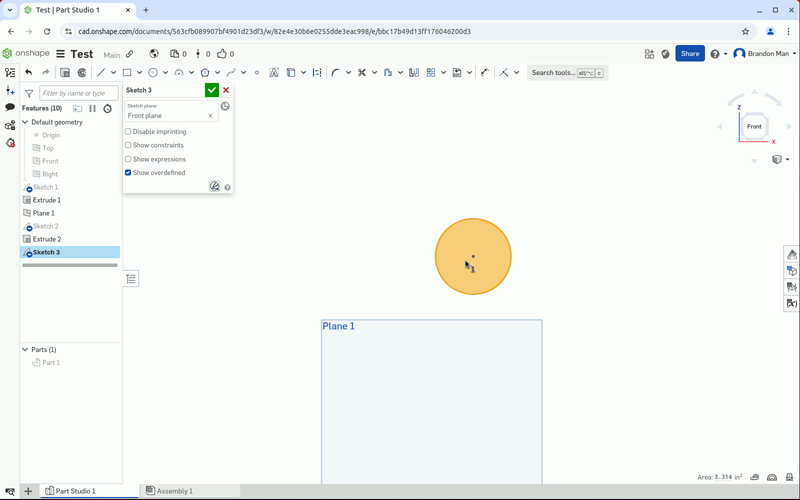
scroll(-6)
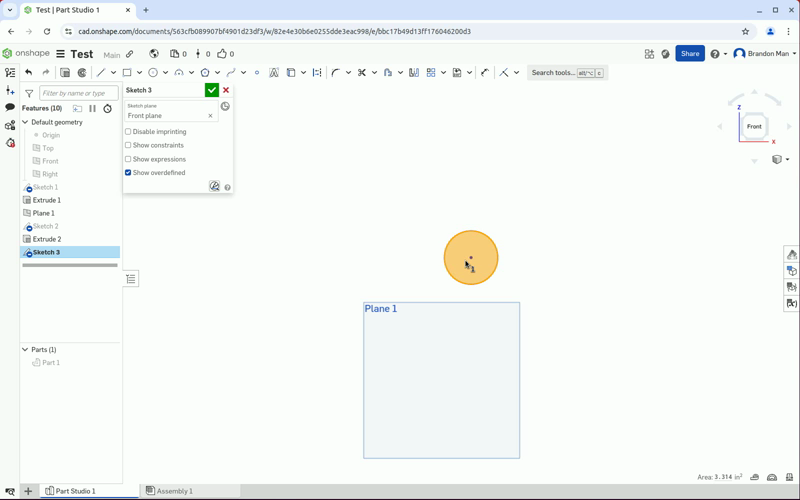
scroll(-6)
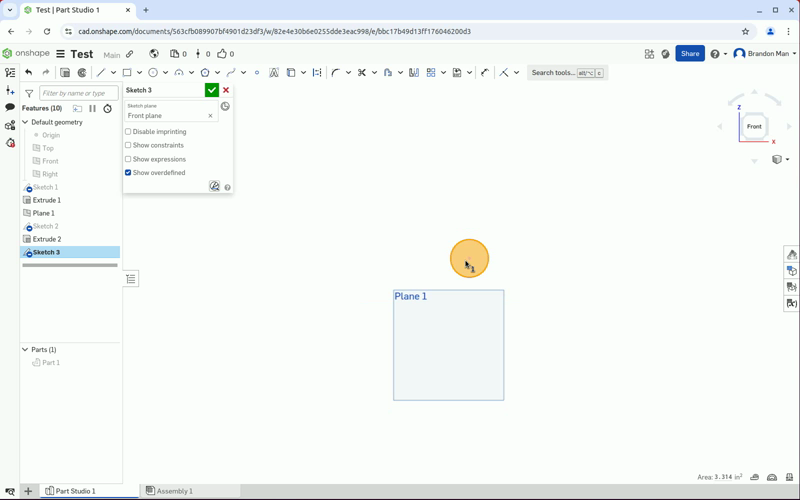
scroll(-6)
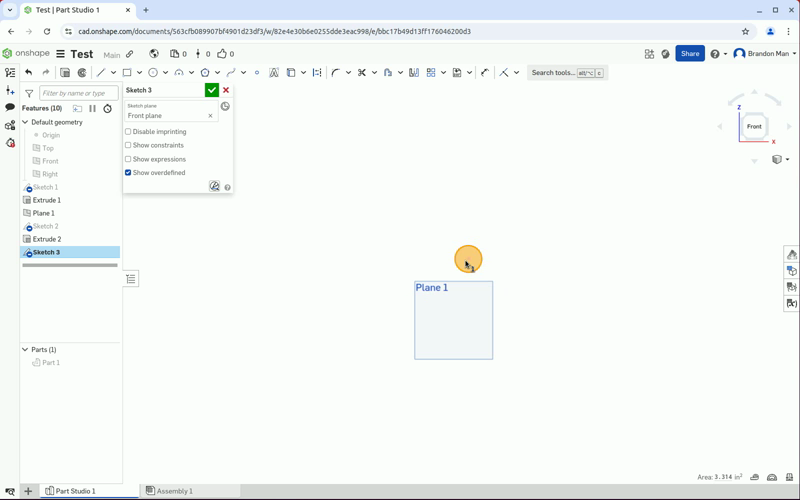
scroll(-6)
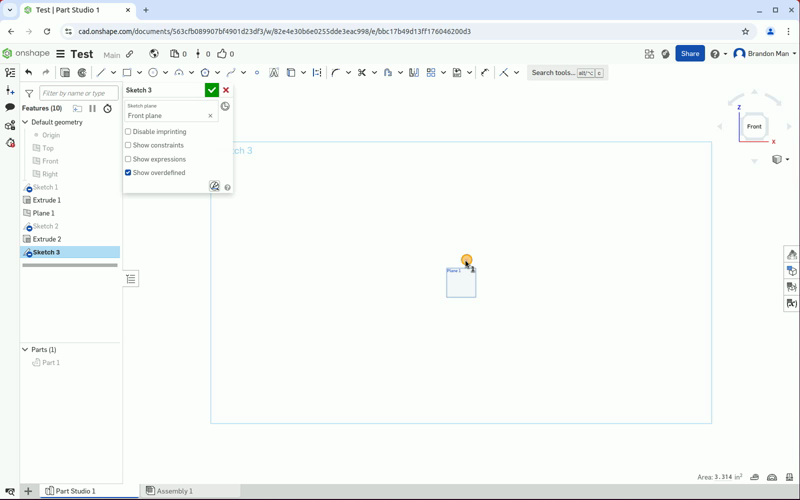
mouse_move(73, 352)
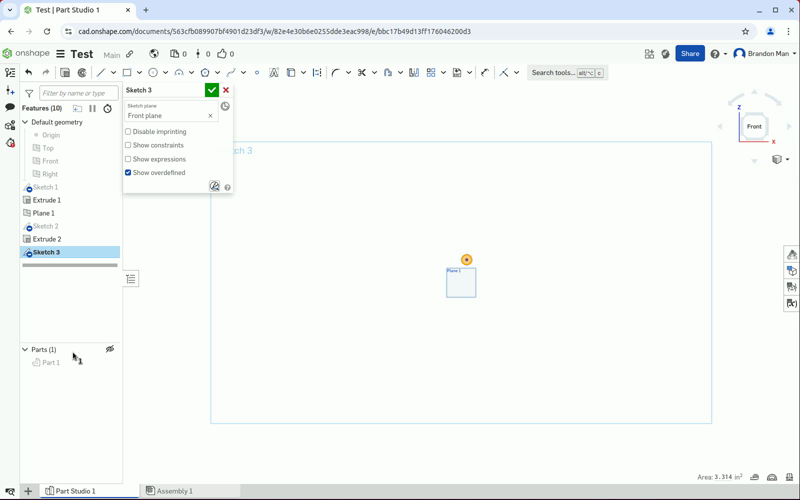
key(shift+y)
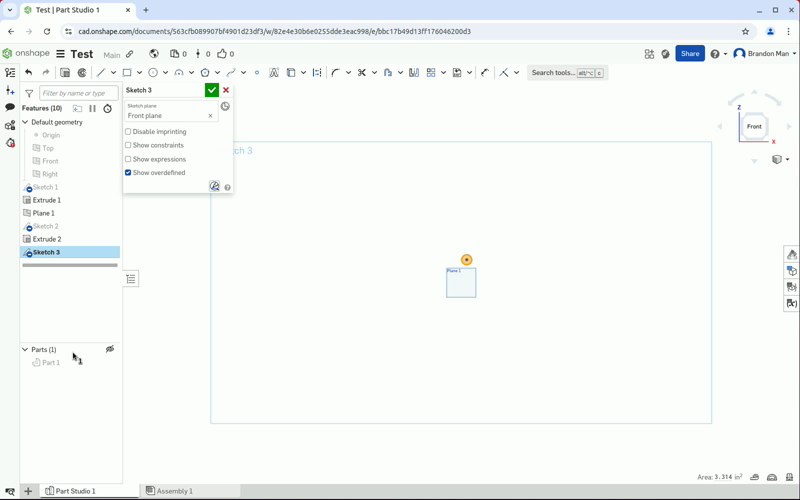
key(shift+e)
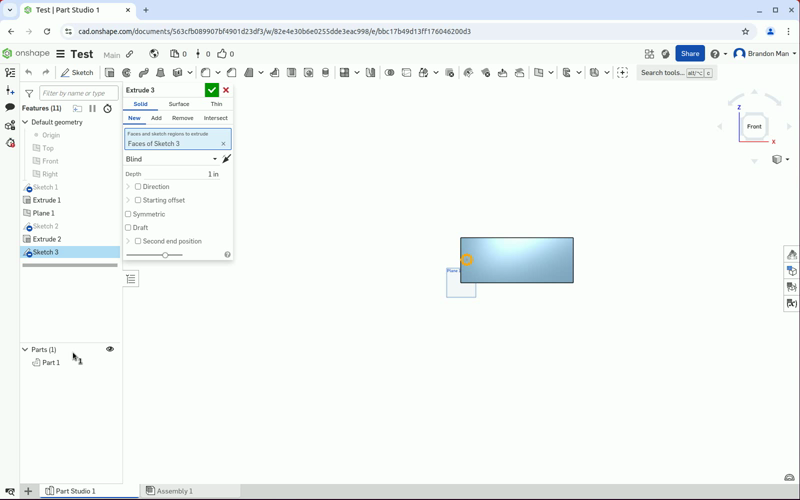
mouse_move(143, 106)
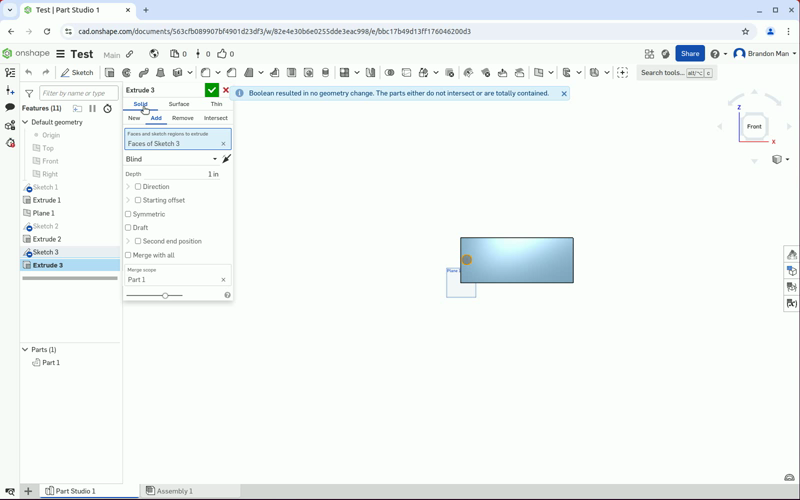
click(143, 106)
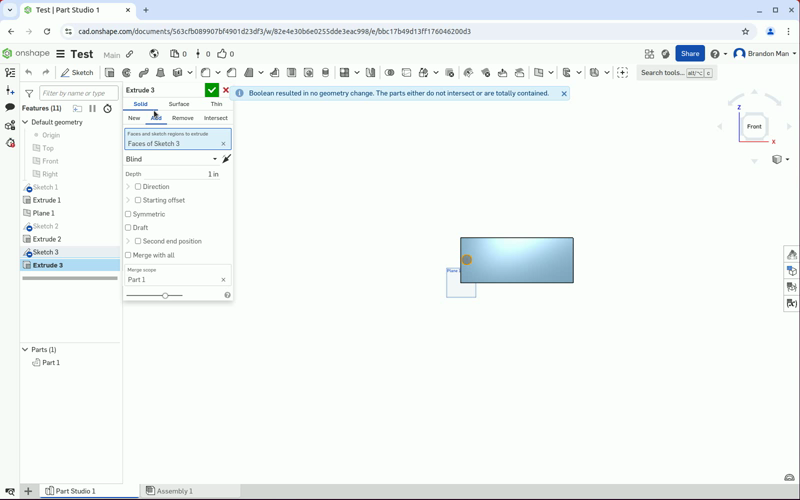
mouse_move(186, 120)
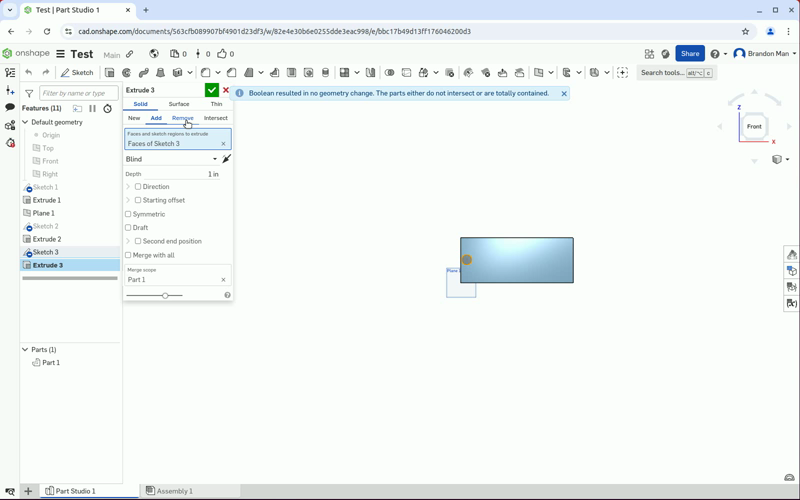
click(186, 120)
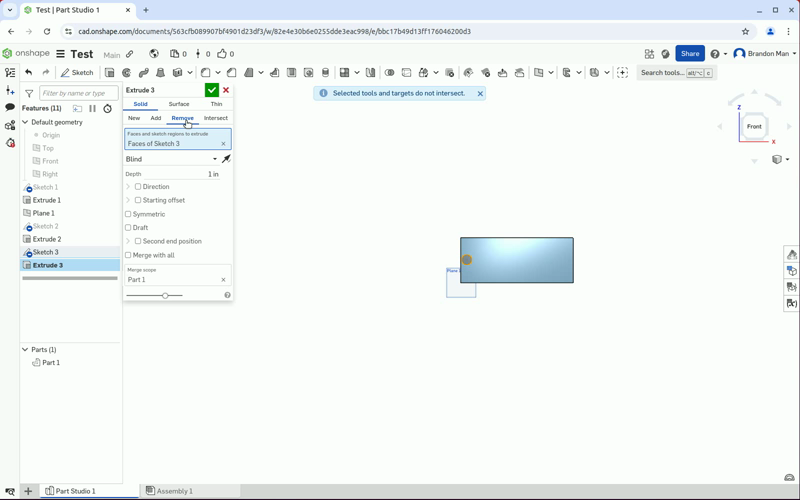
key(tab, 4)
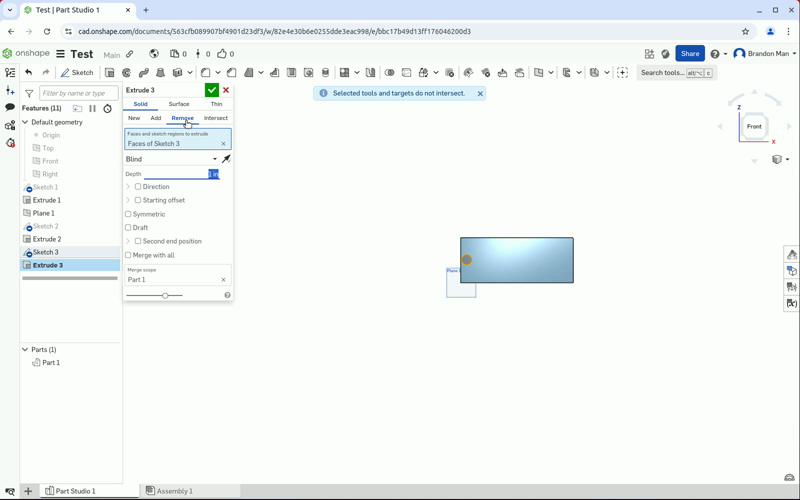
text(9.148)
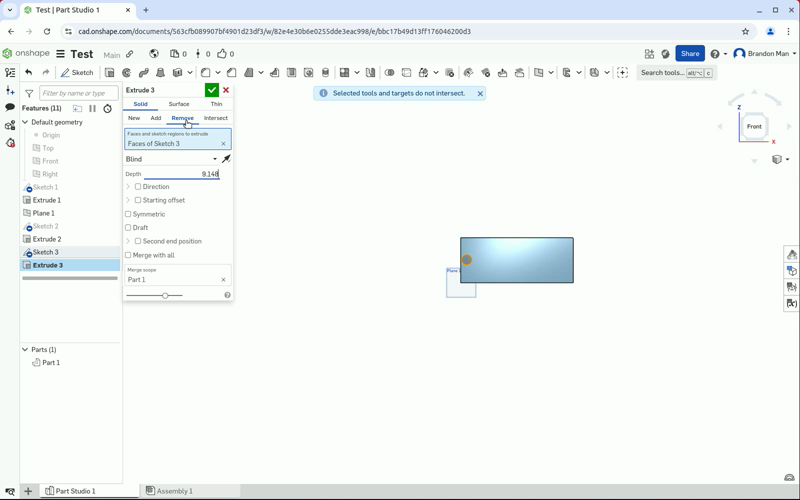
key(tab, 3)
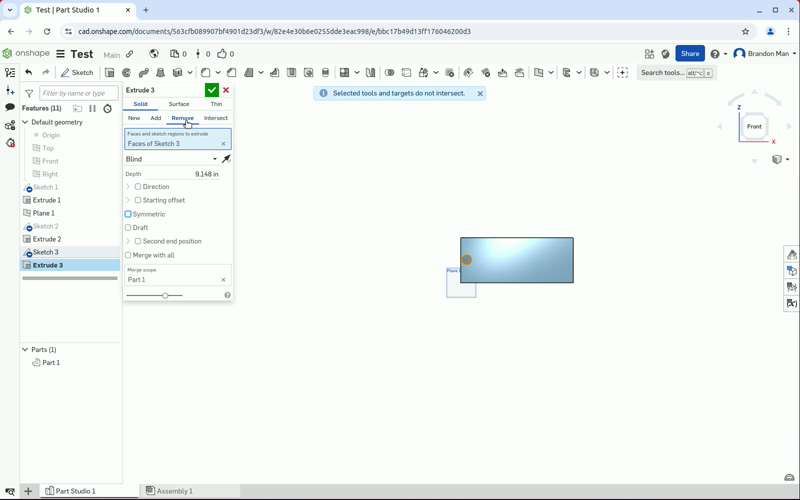
key(space)
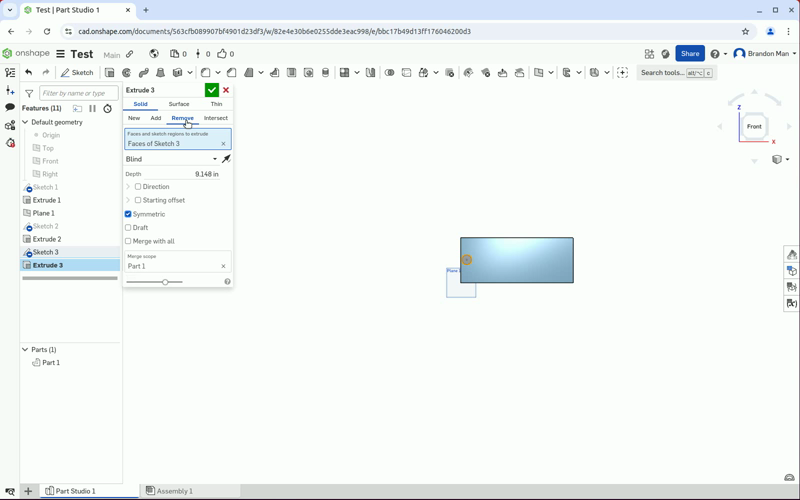
key(tab, 2)
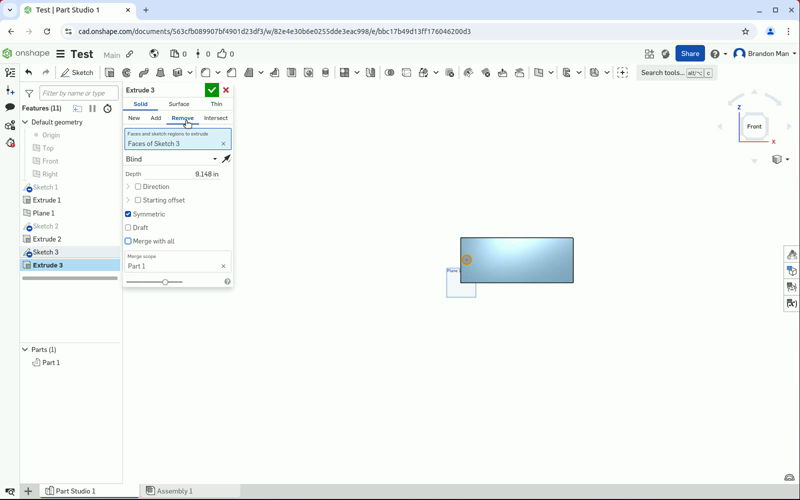
key(space)
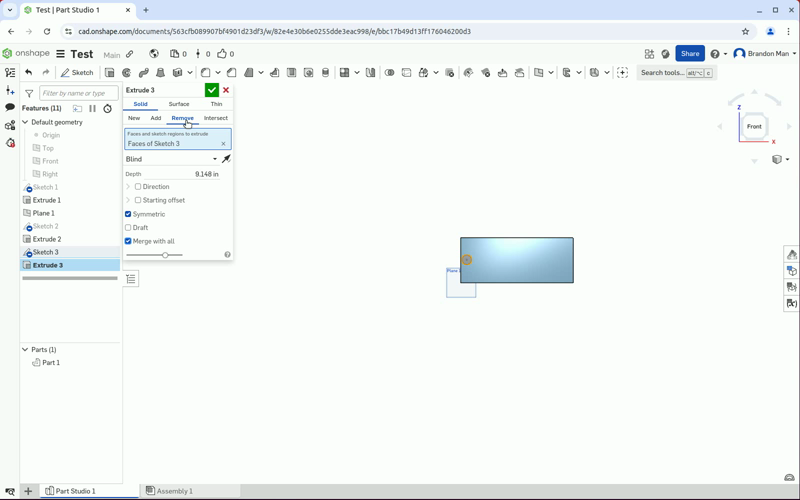
key(enter)
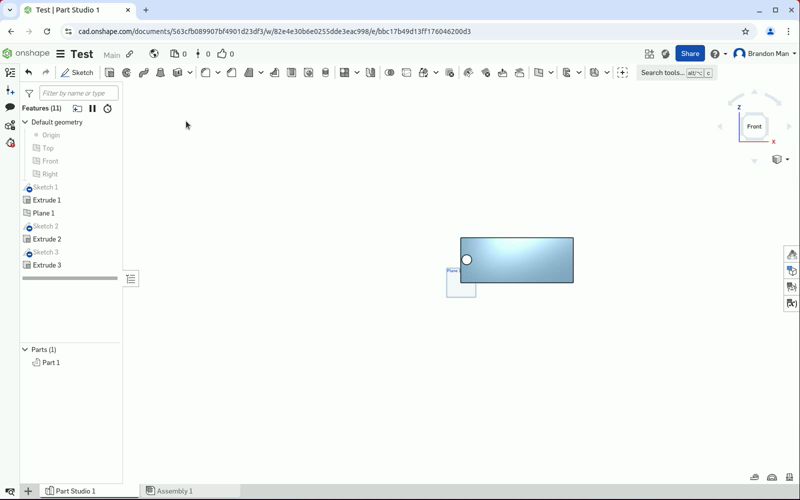
key(shift+h)
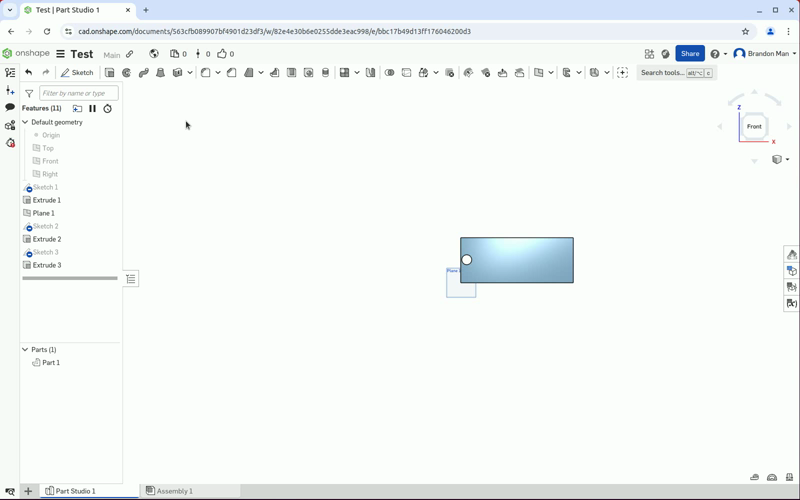
key(shift+h)
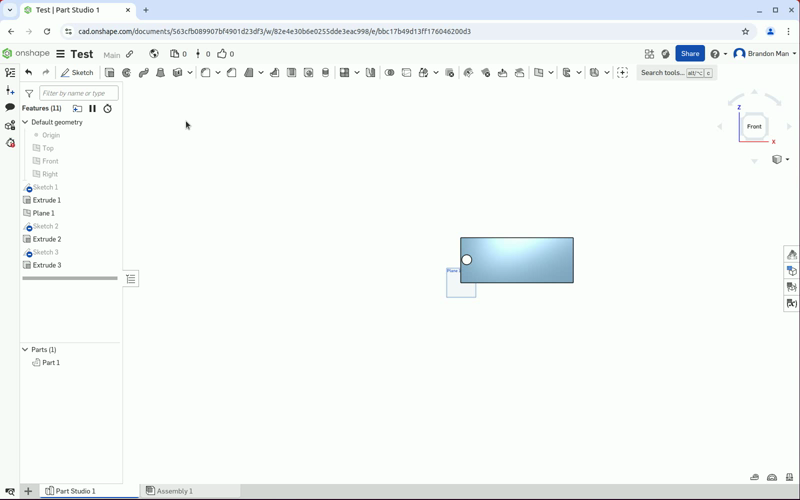
key(shift+7)
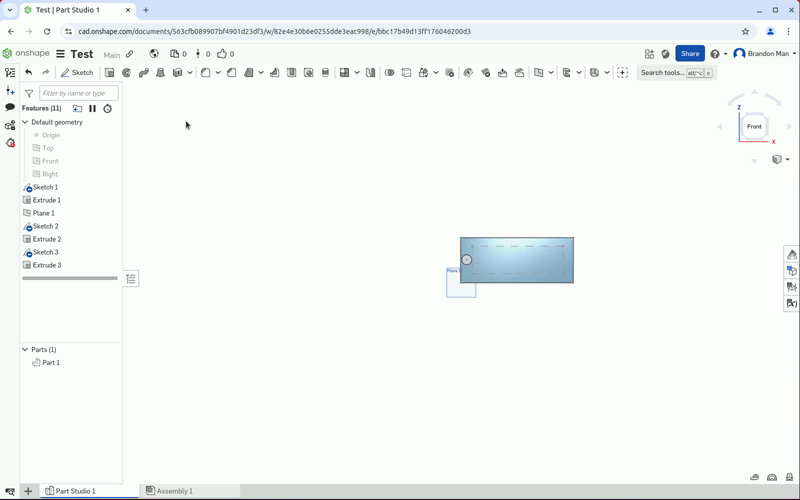
key(left, 2)
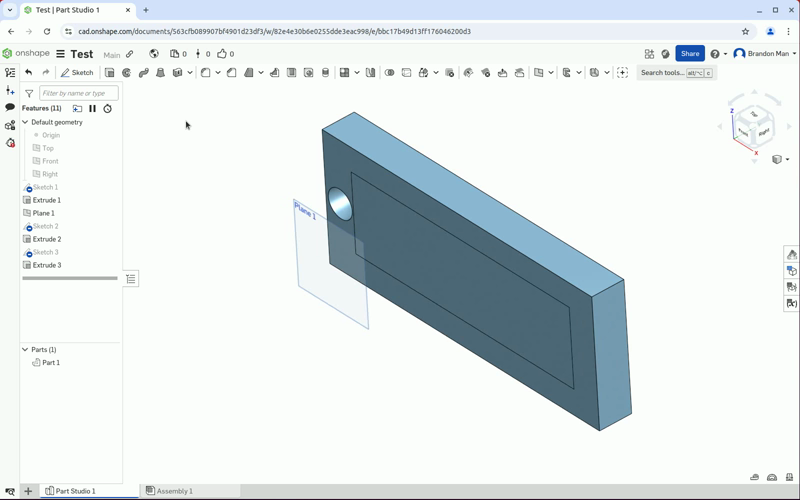
key(down, 2)
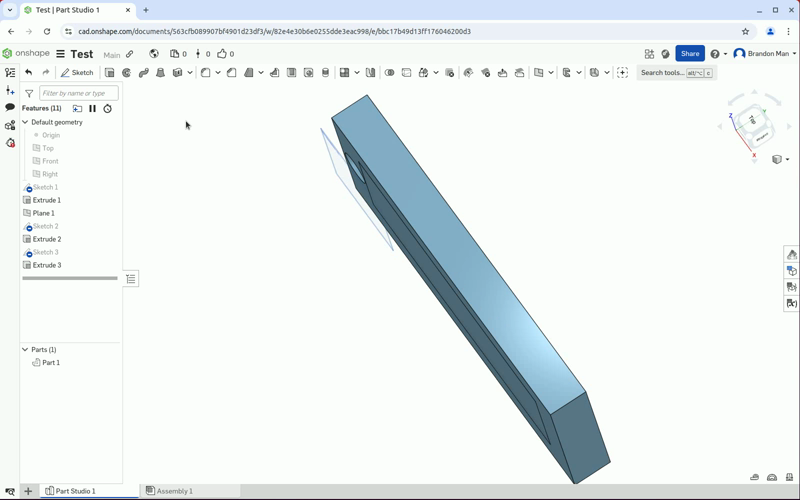
key(up, 2)
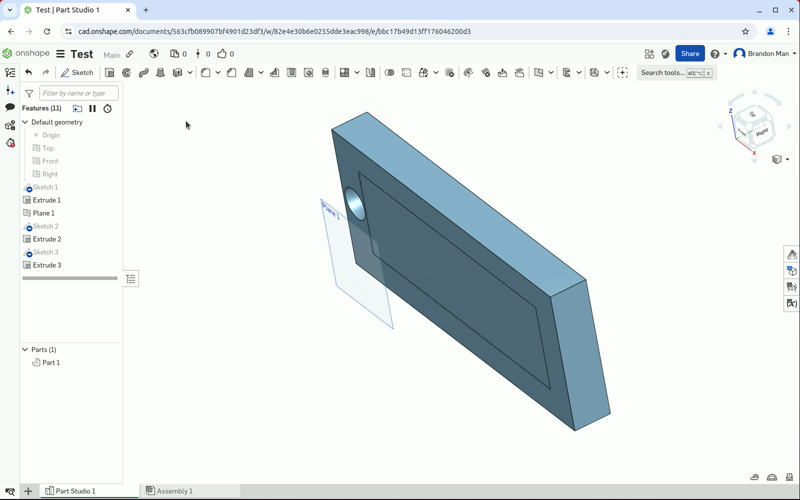
key(right, 2)
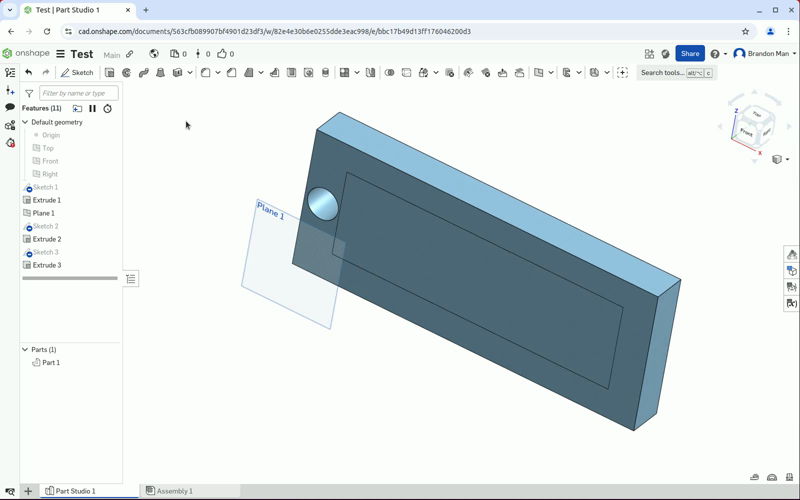
mouse_move(73, 189)
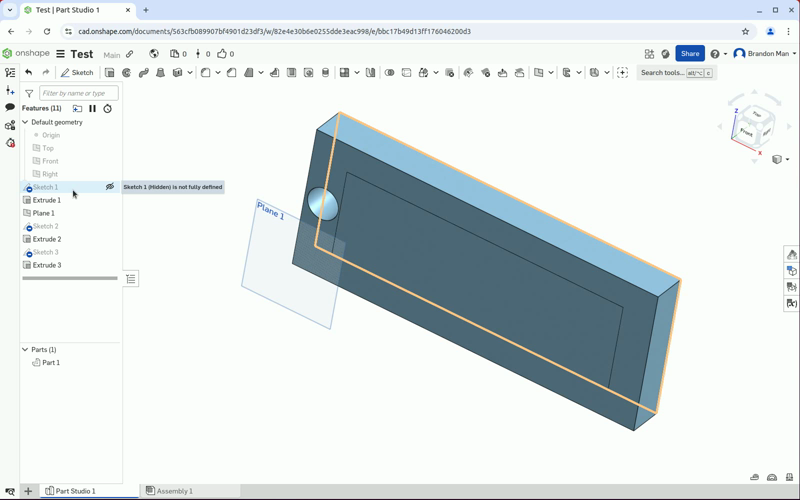
click(73, 189)